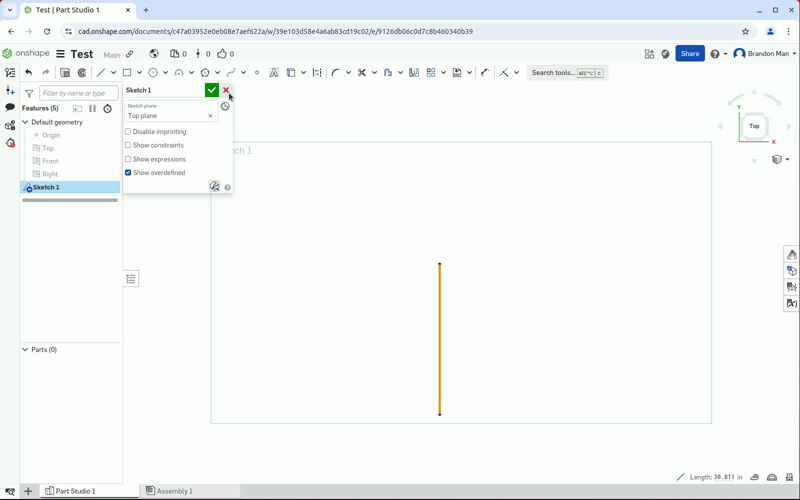
key(shift+h)
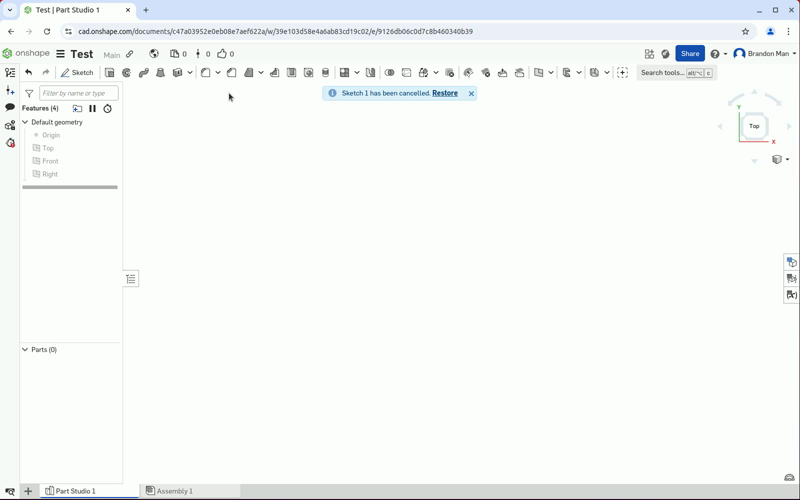
mouse_move(73, 352)
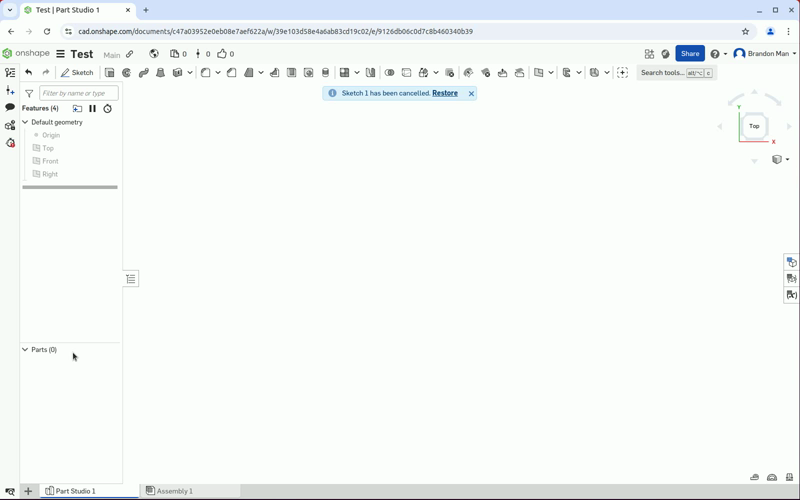
key(y)
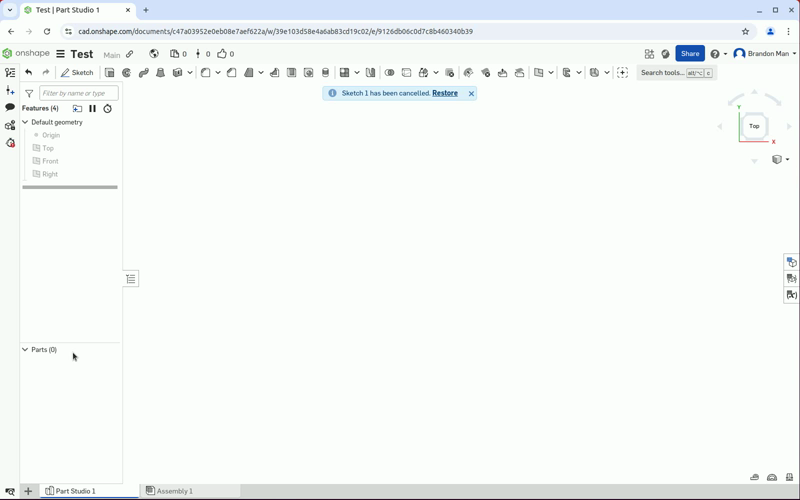
key(shift+p)
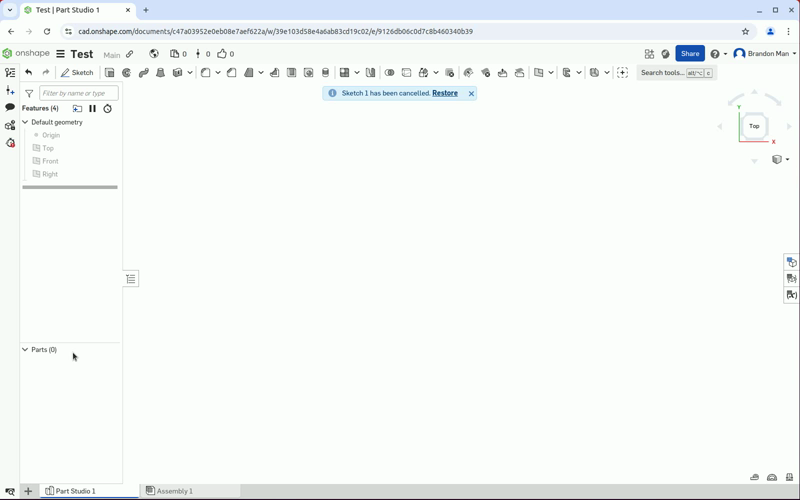
key(space)
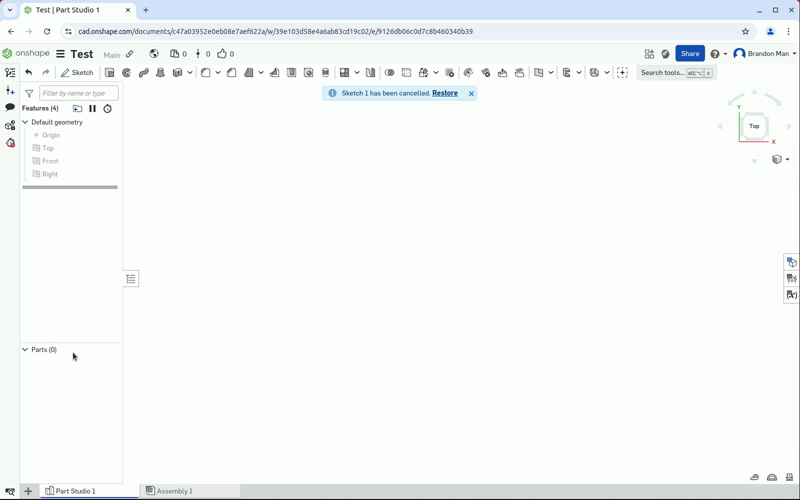
key_down(shift)
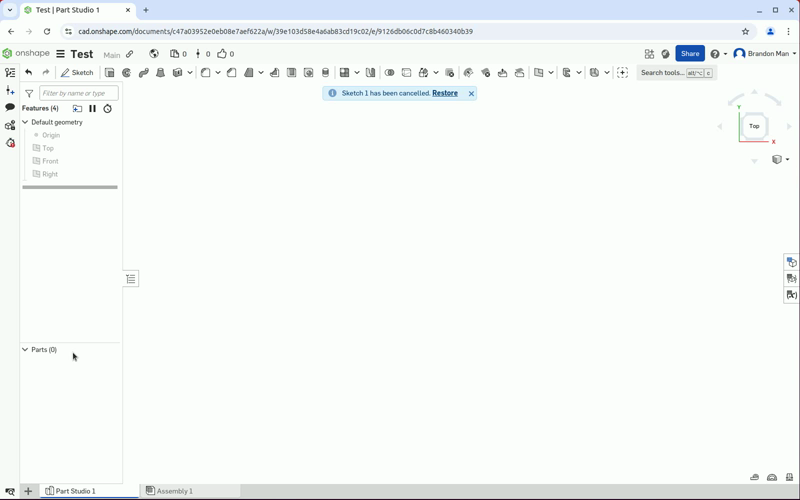
key(up)
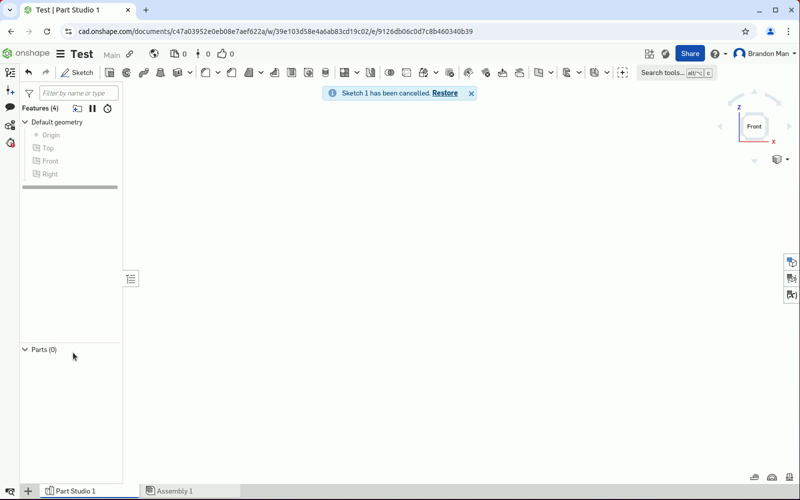
key_up(shift)
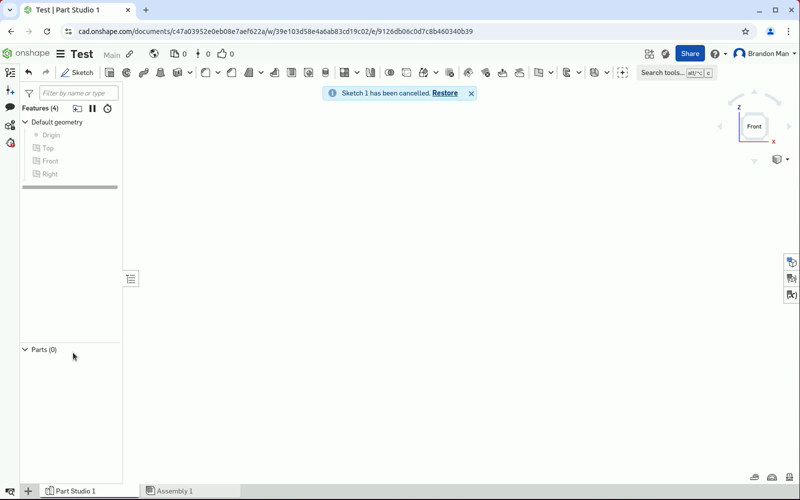
mouse_move(73, 352)
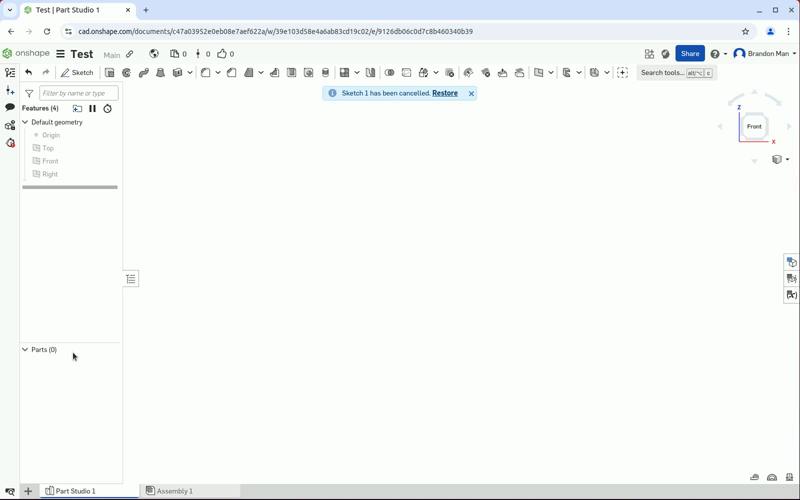
key(shift+y)
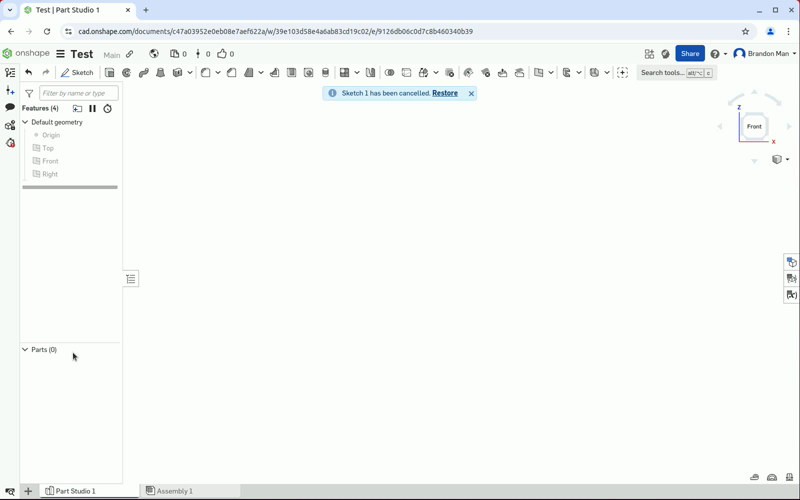
key(shift+s)
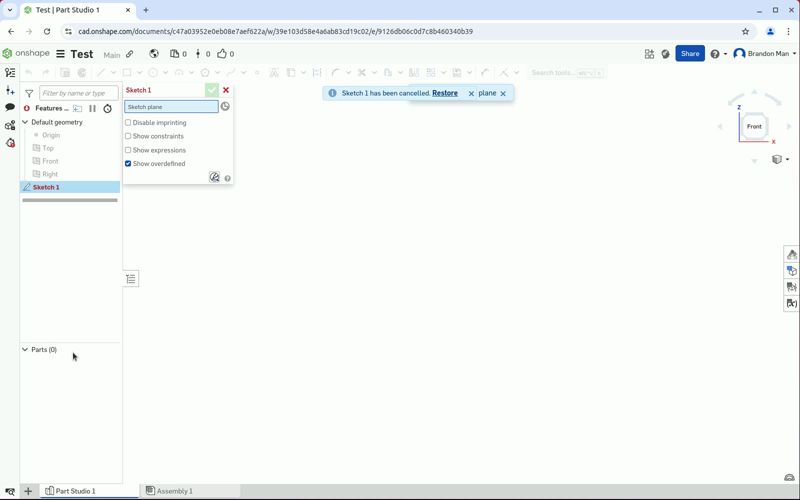
mouse_move(73, 163)
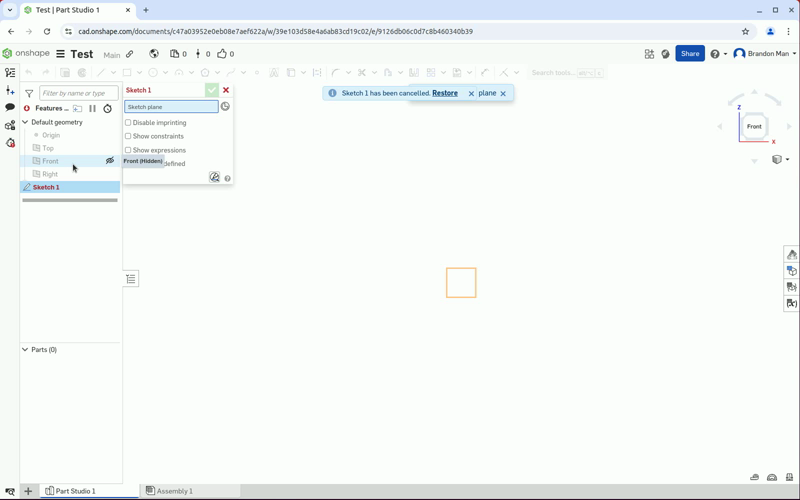
click(73, 163)
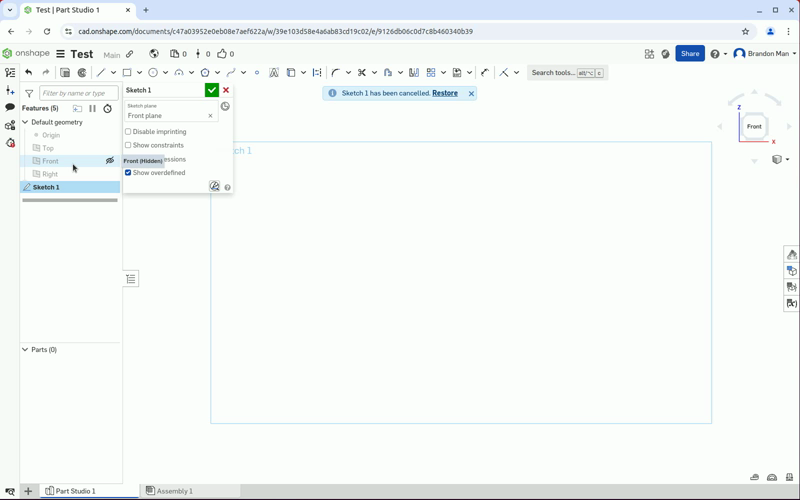
mouse_move(73, 352)
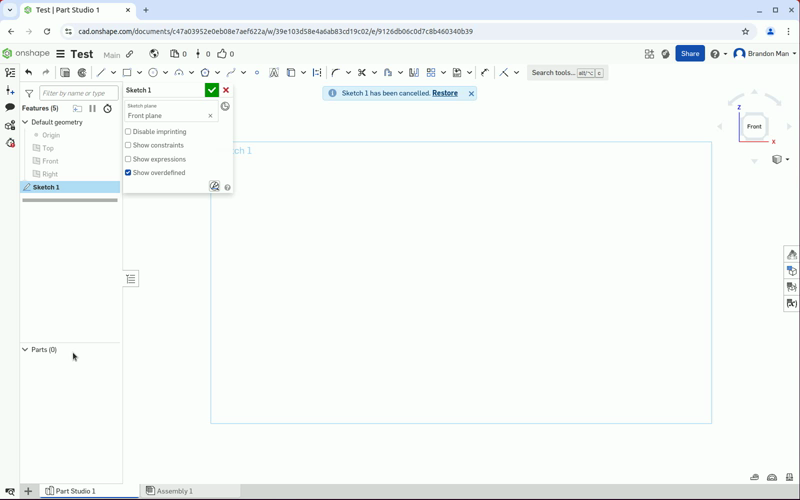
key(y)
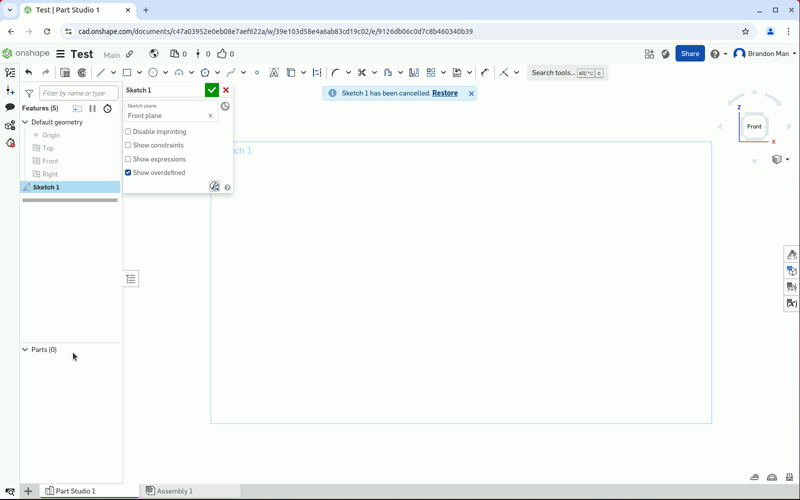
key(l)
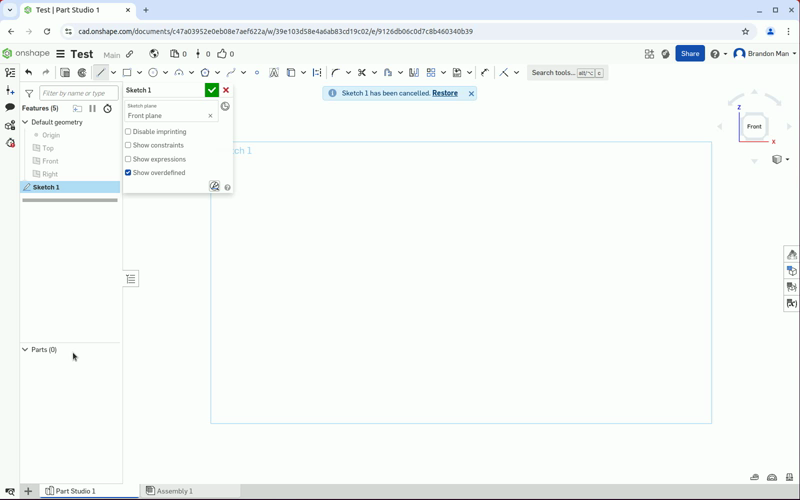
key_down(shift)
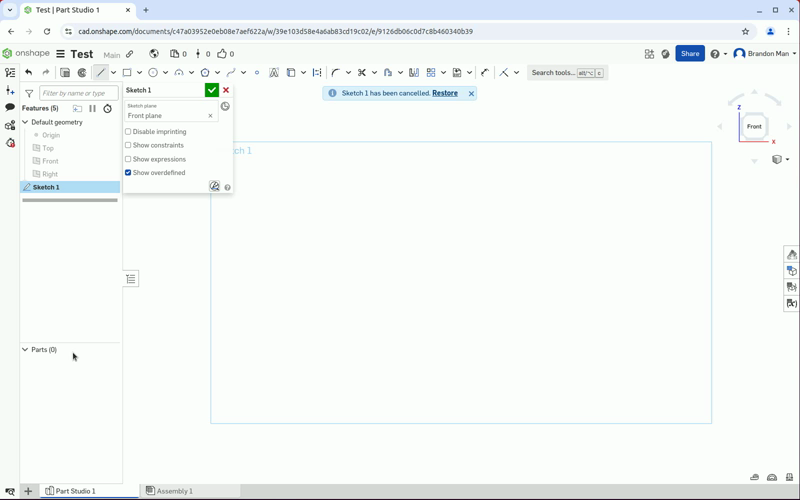
mouse_move(348, 395)
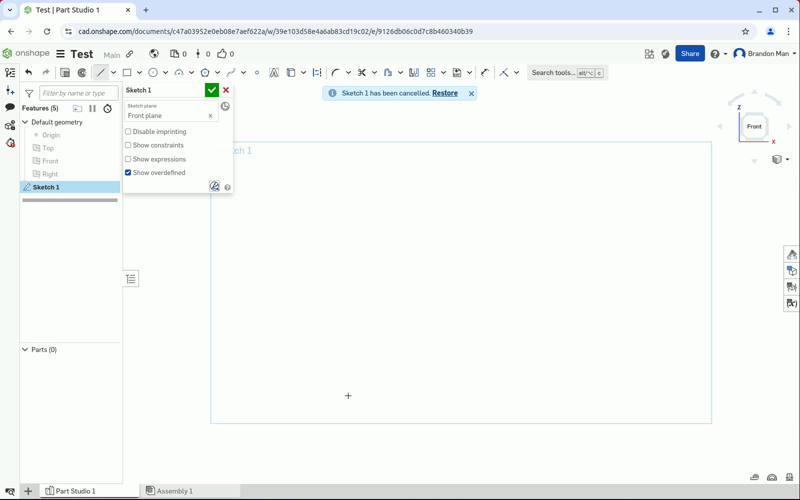
click(348, 395)
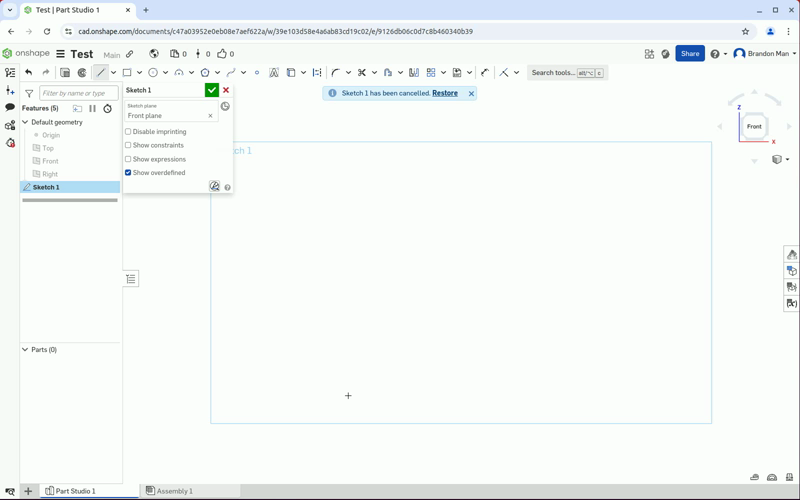
key_up(shift)
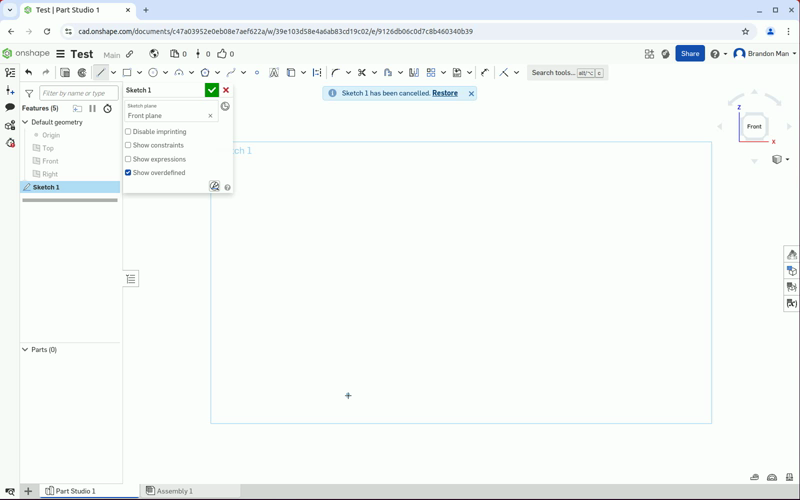
key_down(shift)
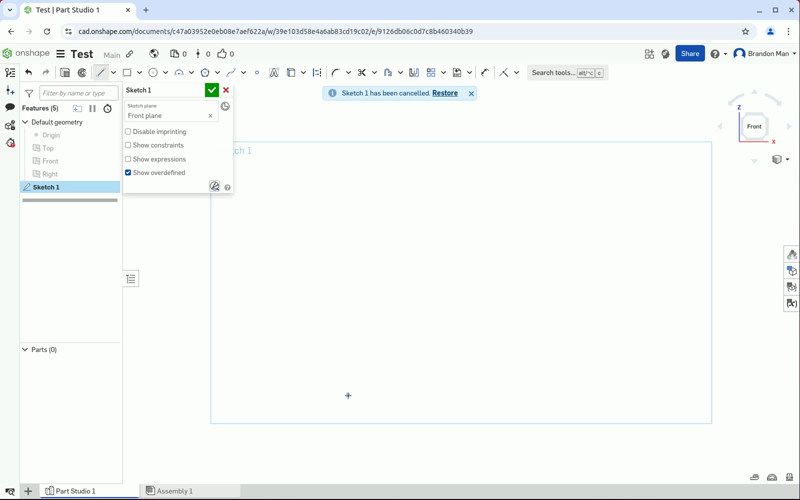
mouse_move(572, 395)
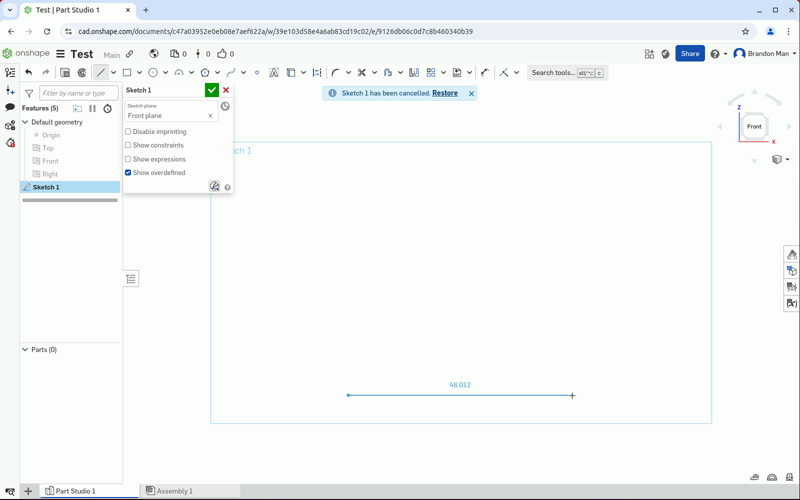
click(572, 395)
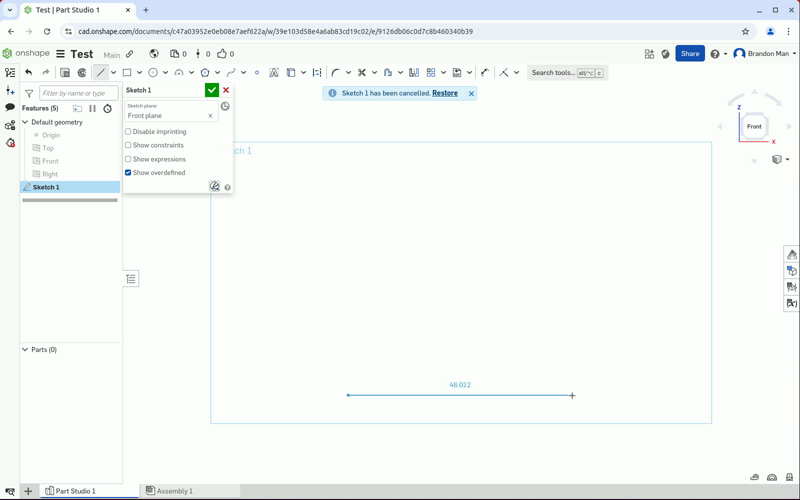
key_up(shift)
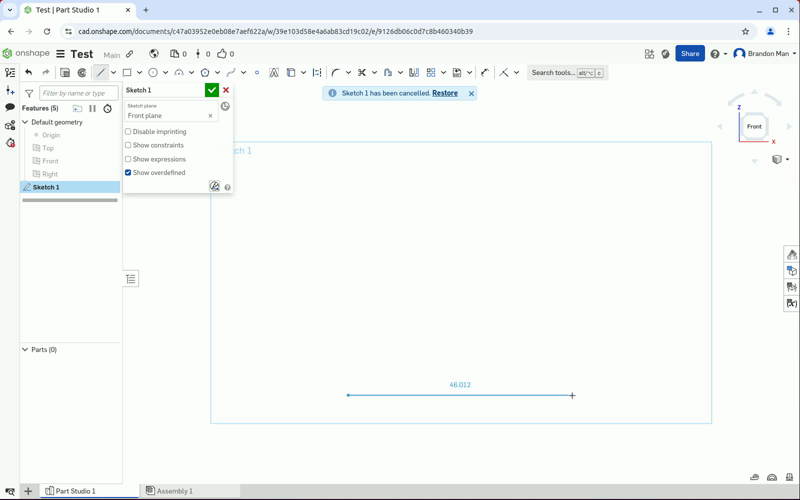
key_down(shift)
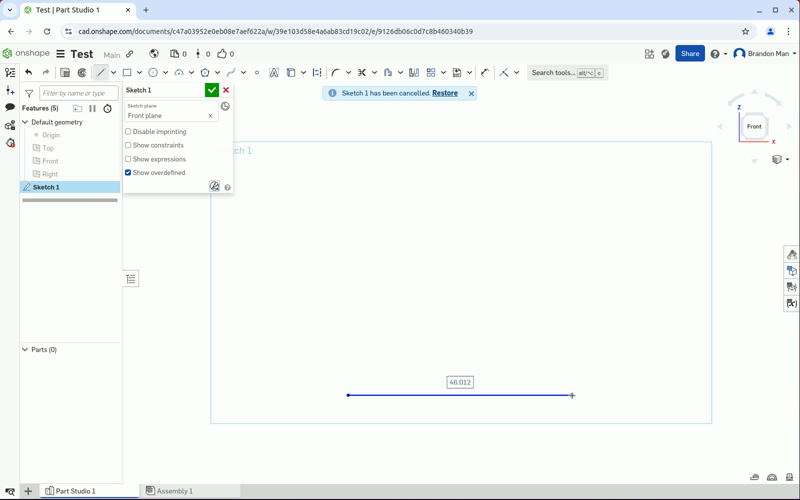
mouse_move(572, 171)
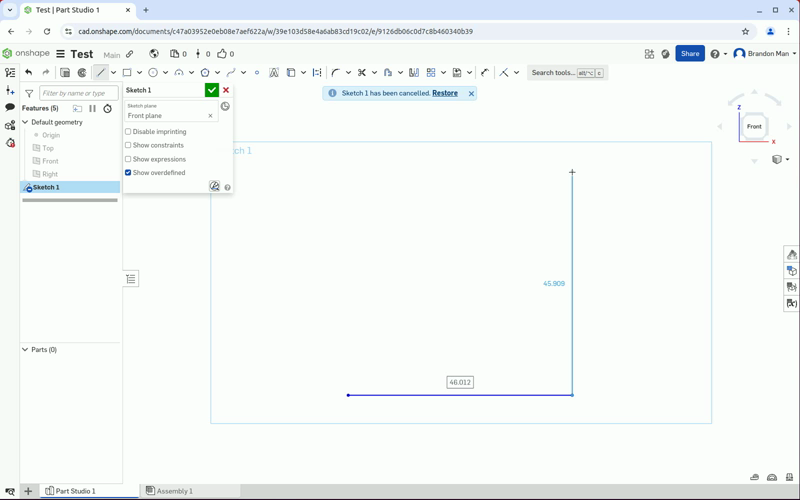
click(572, 171)
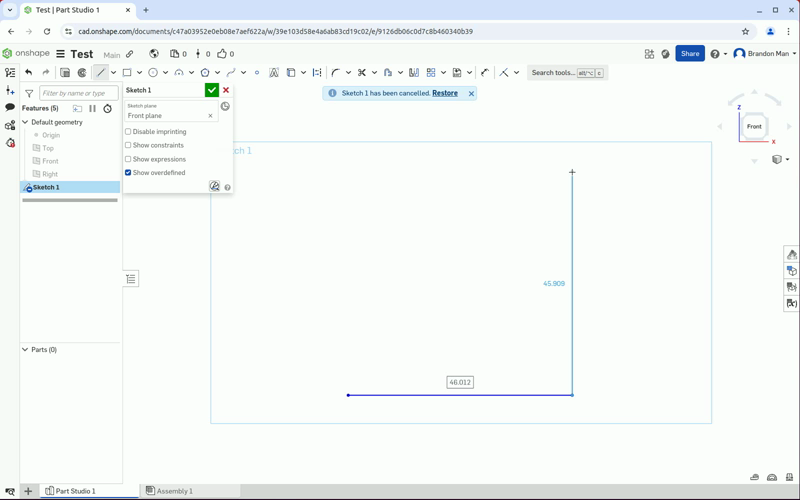
key_up(shift)
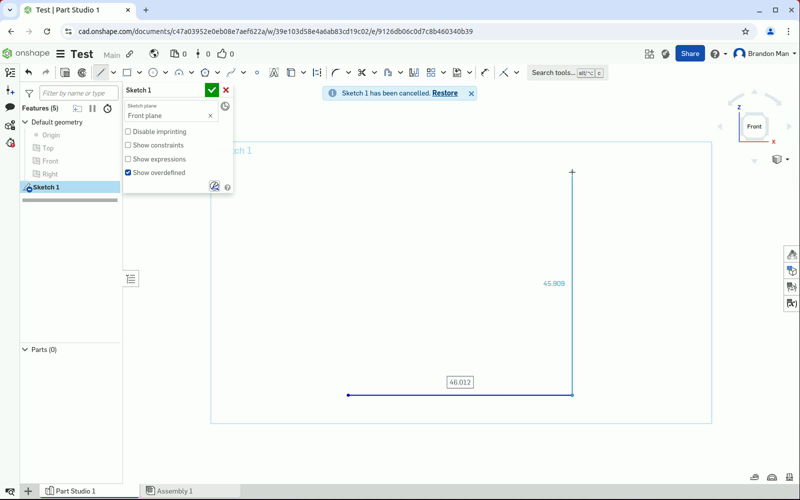
key_down(shift)
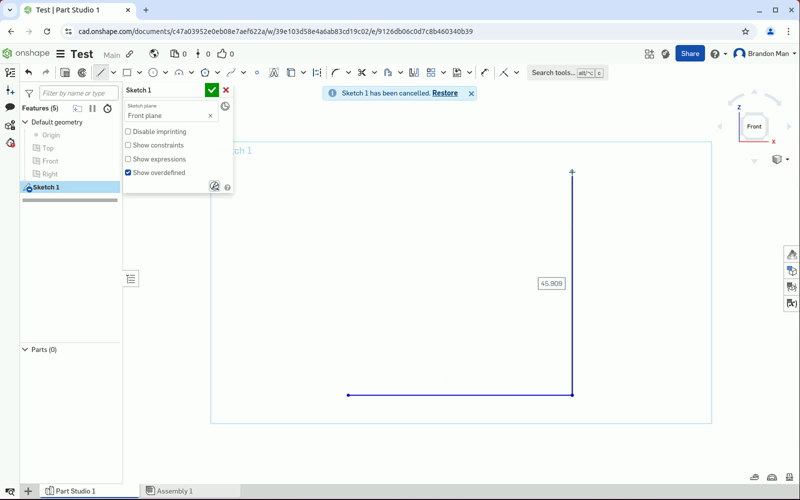
mouse_move(348, 171)
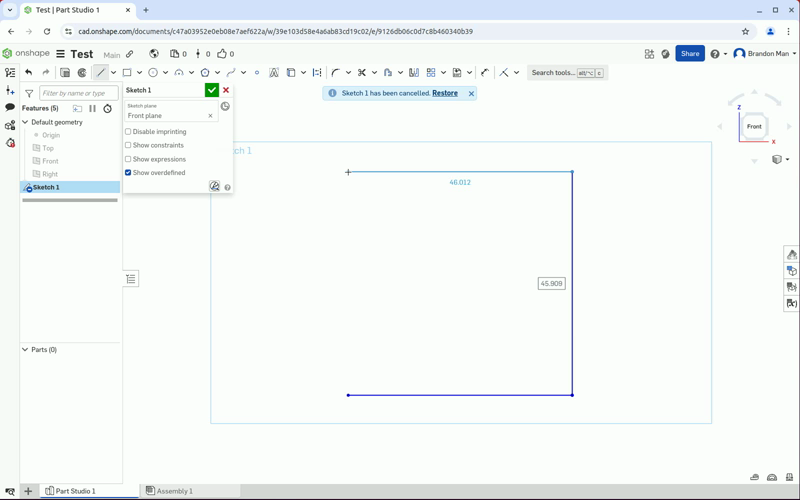
click(348, 171)
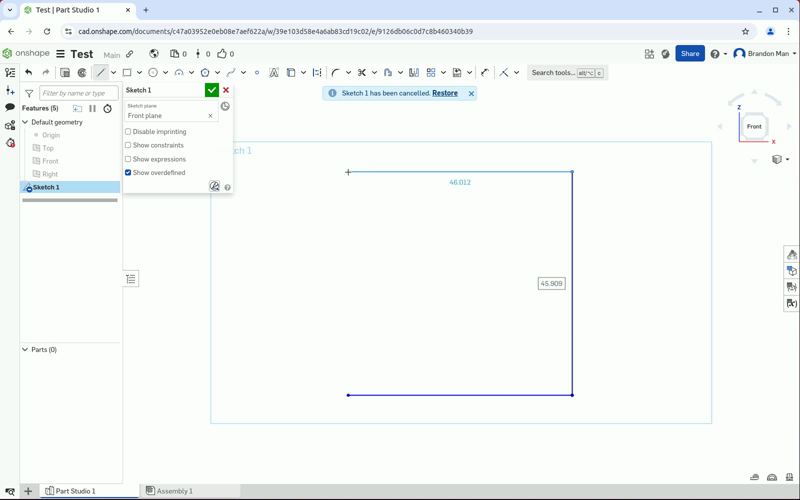
key_up(shift)
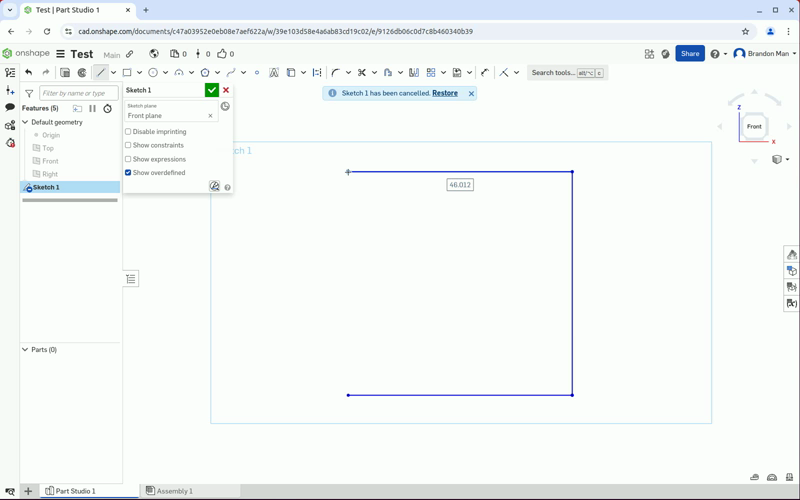
key_down(shift)
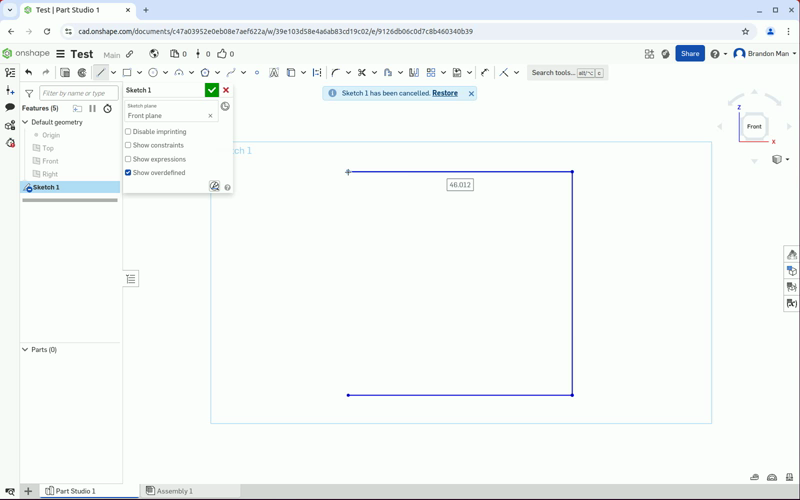
mouse_move(348, 395)
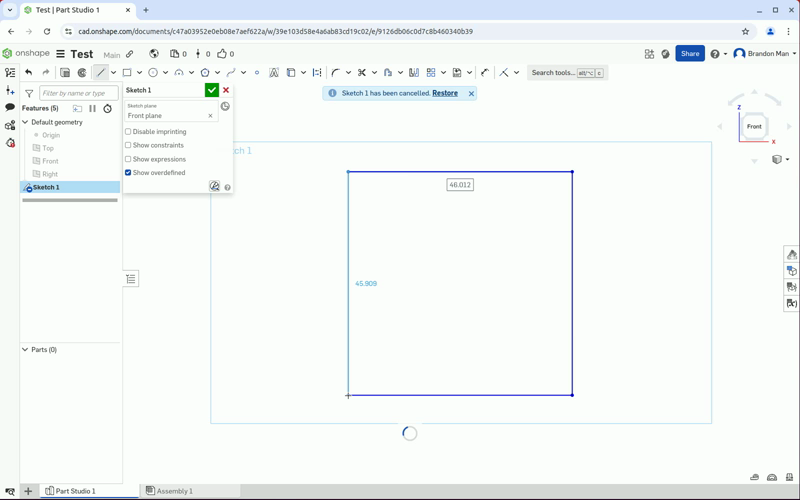
key_up(shift)
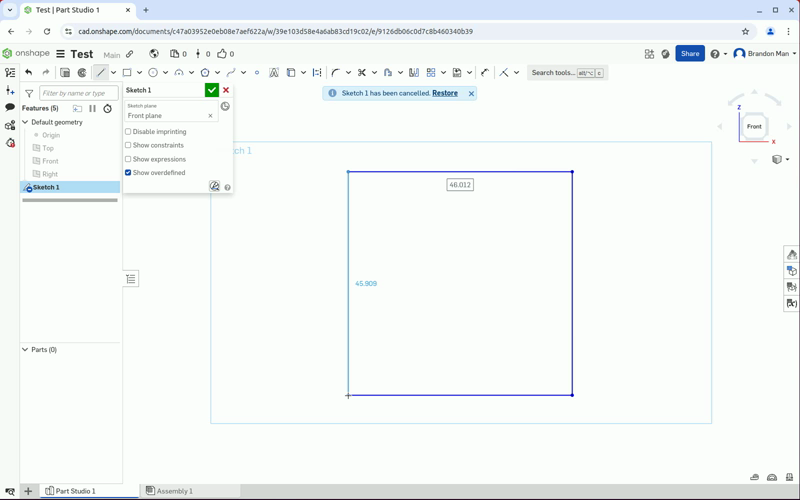
click(348, 395)
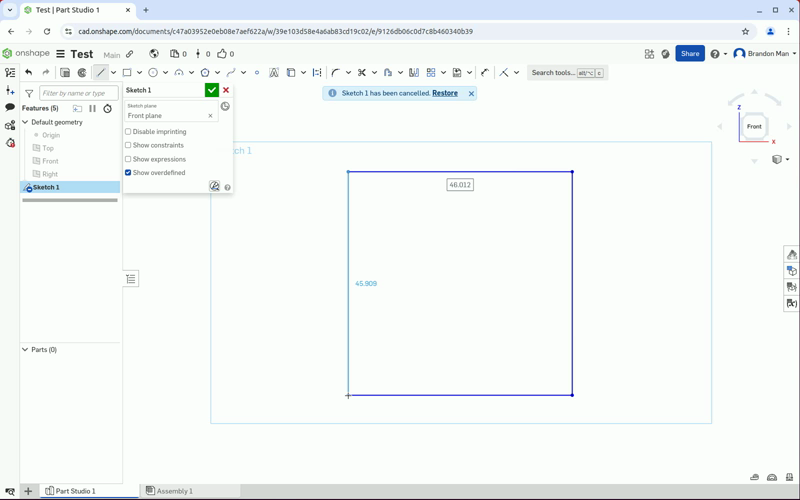
key(esc)
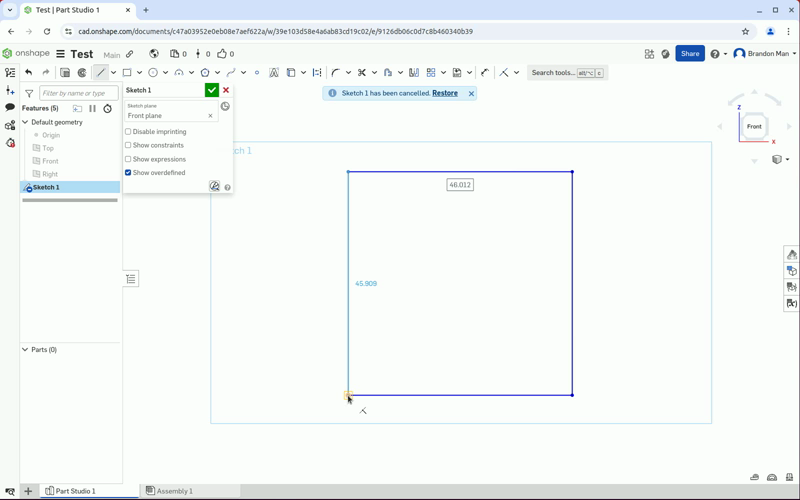
mouse_move(427, 270)
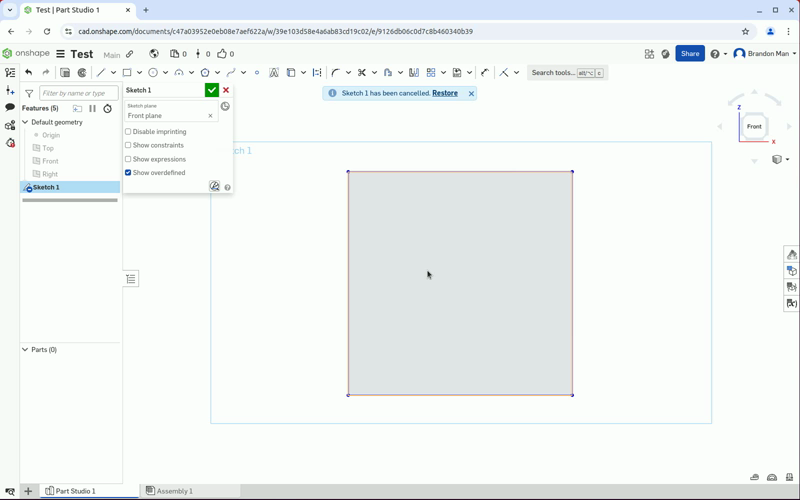
click(427, 270)
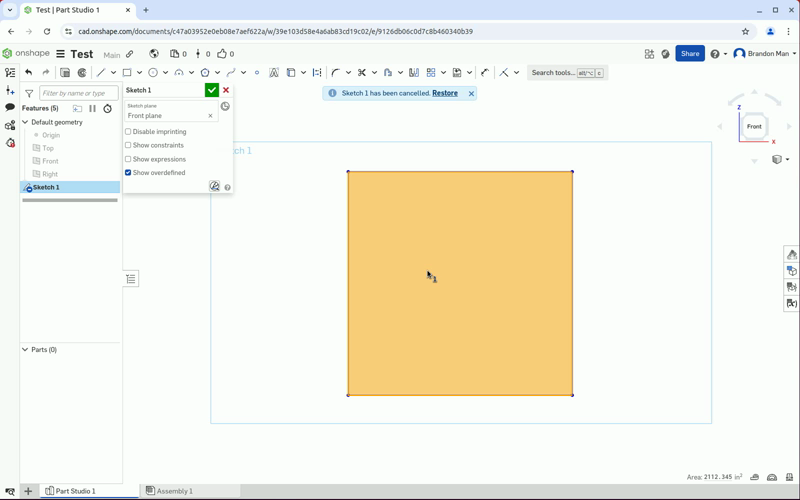
mouse_move(73, 352)
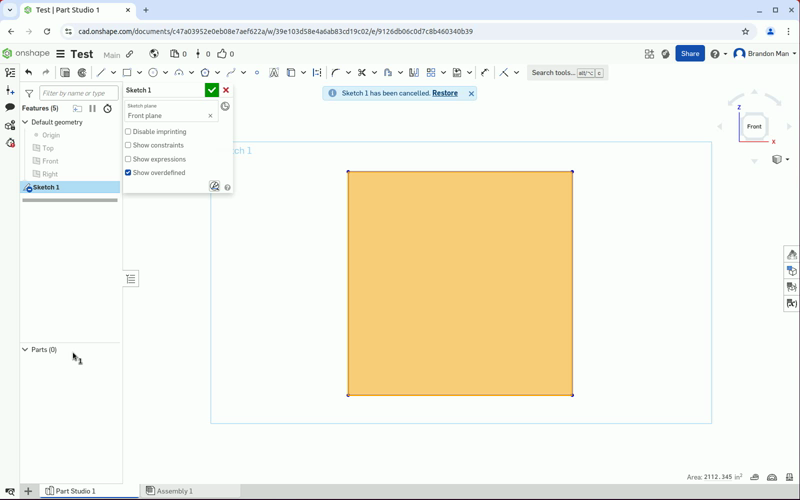
key(shift+y)
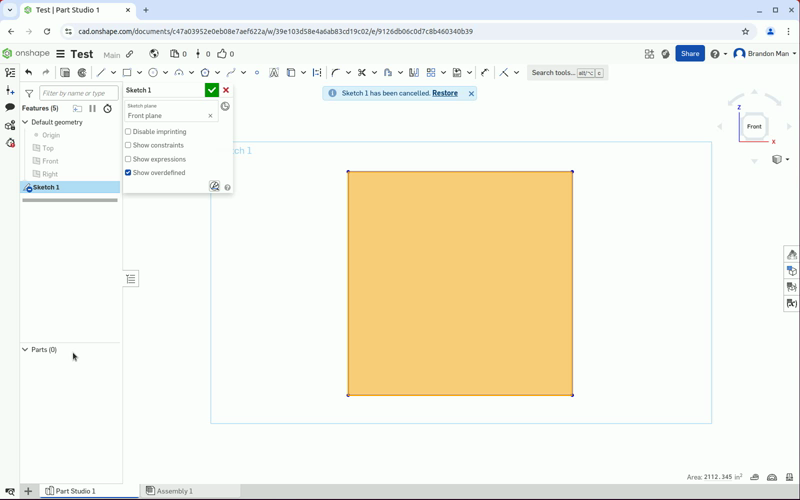
key(shift+e)
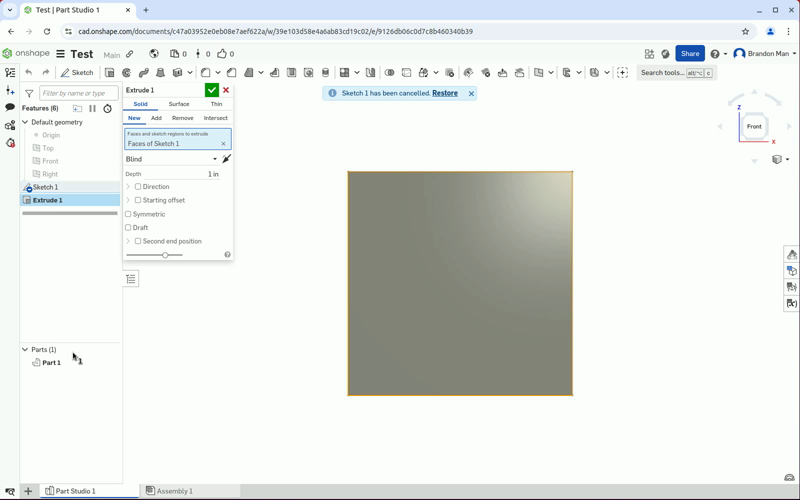
mouse_move(143, 106)
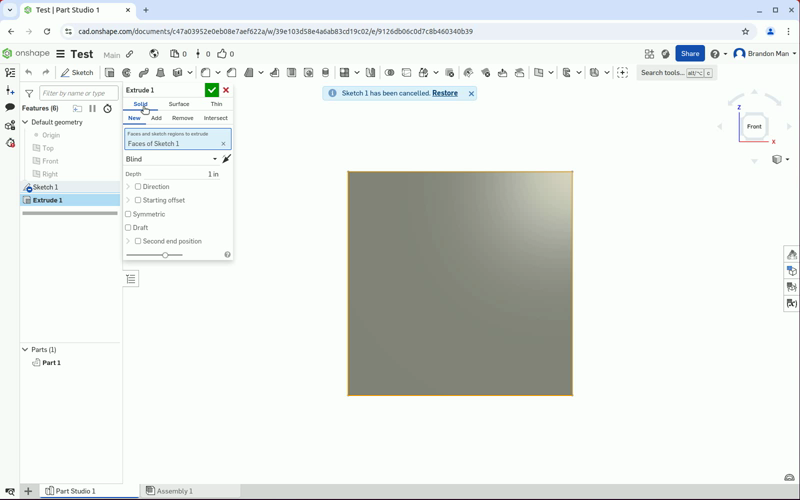
click(143, 106)
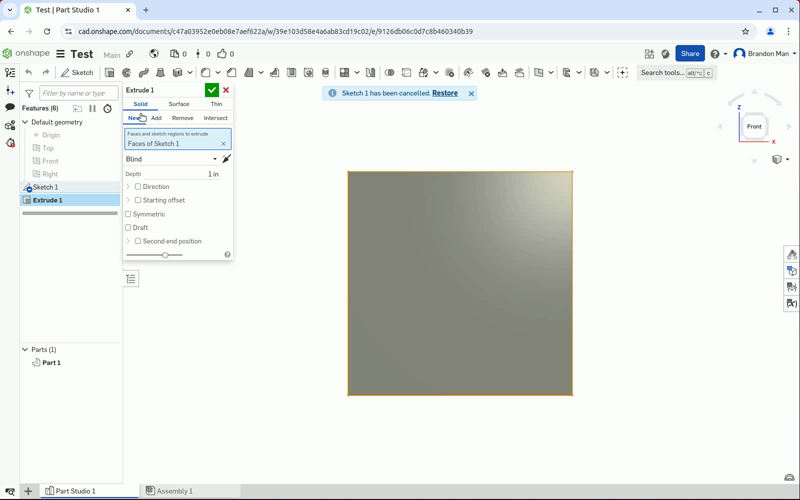
mouse_move(137, 120)
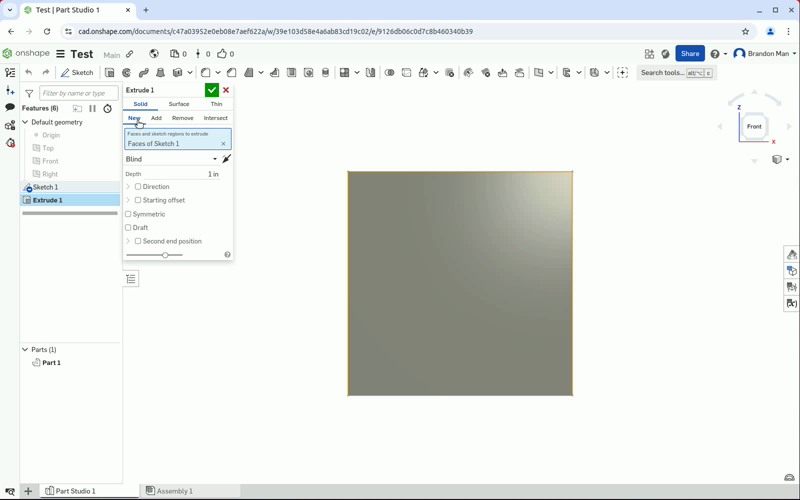
click(137, 120)
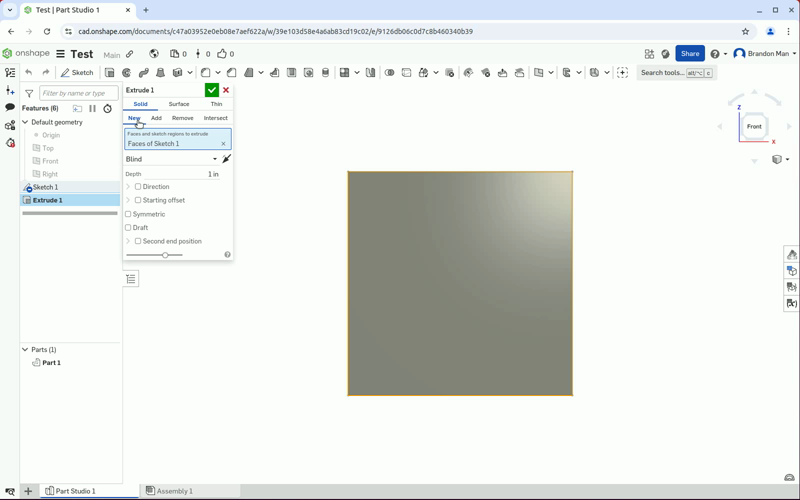
key(tab, 4)
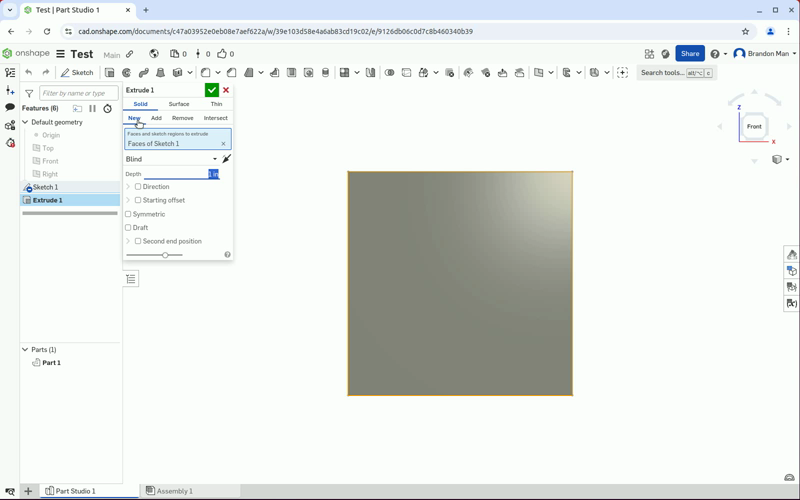
text(0.963)
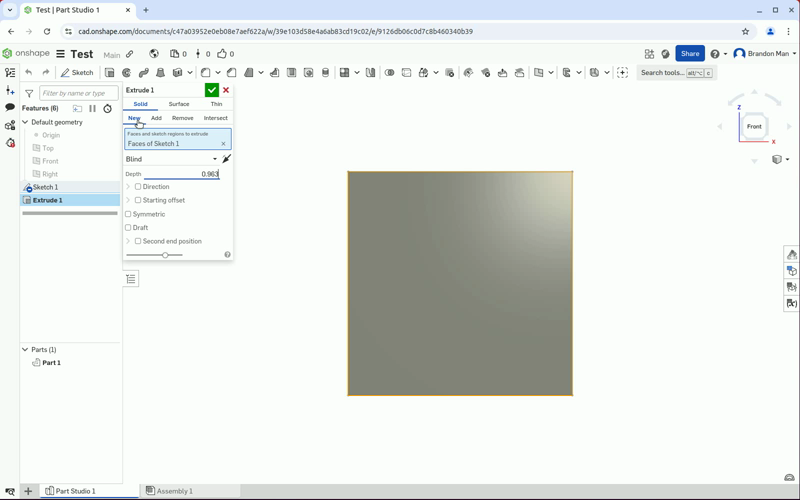
key(enter)
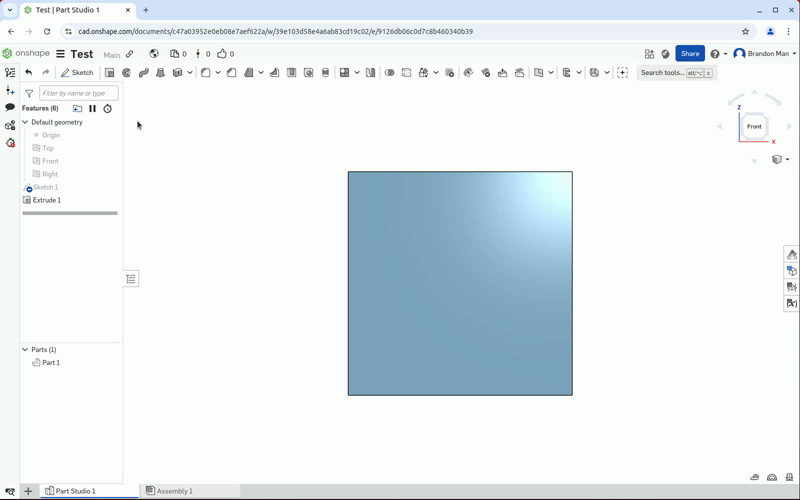
key(shift+h)
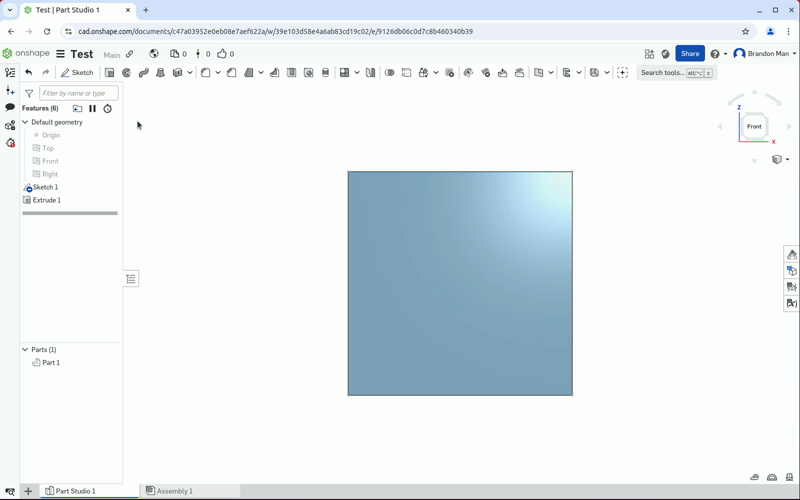
key(shift+h)
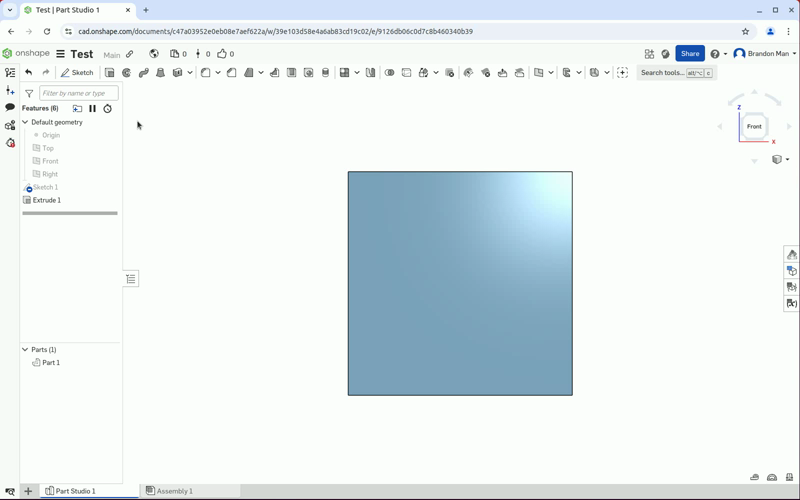
mouse_move(73, 189)
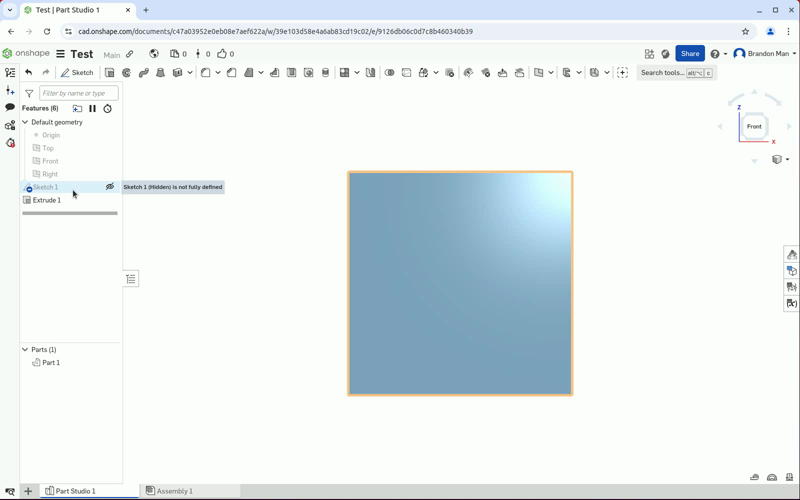
click(73, 189)
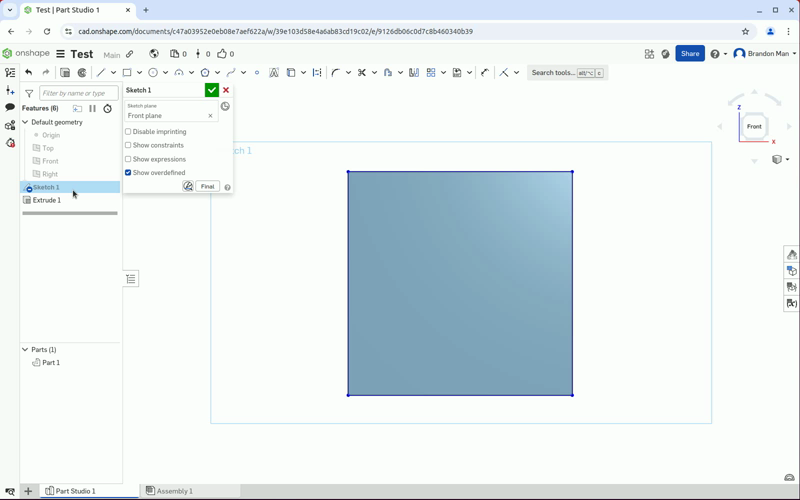
mouse_move(229, 92)
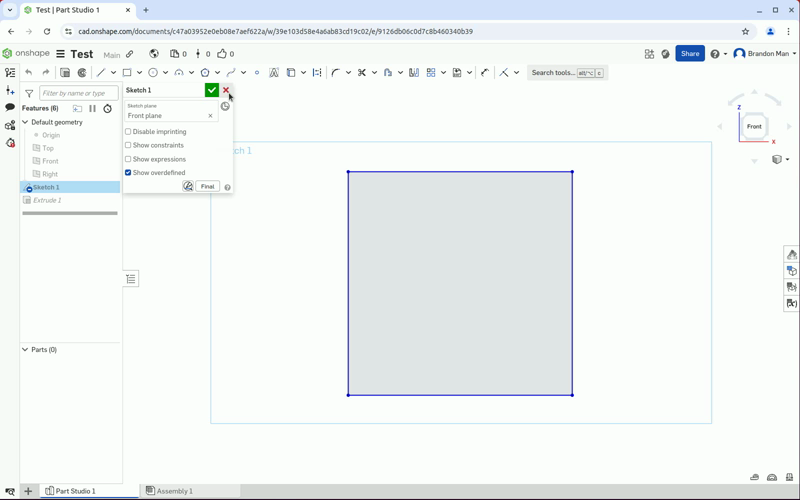
click(229, 92)
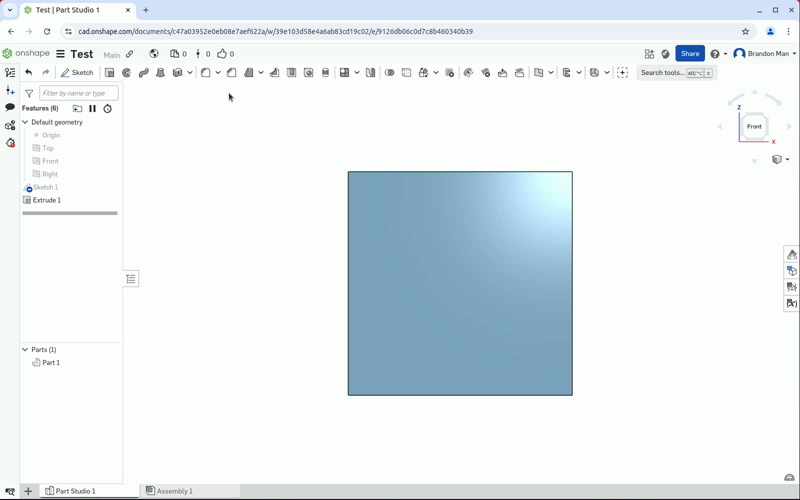
mouse_move(541, 75)
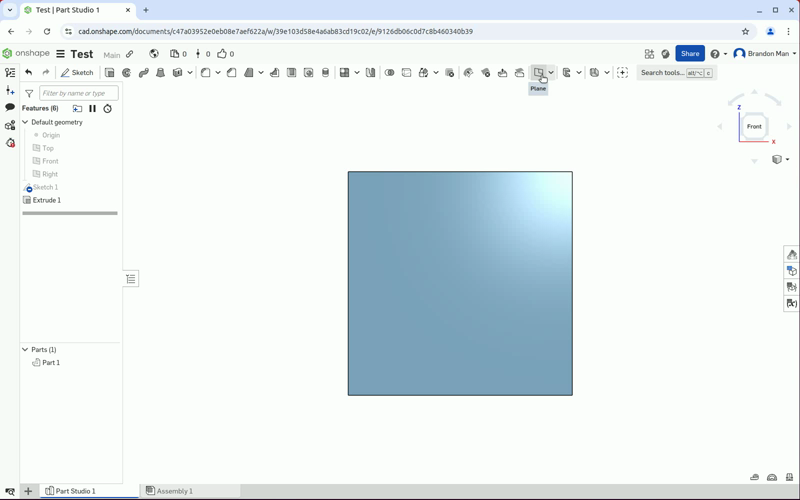
click(541, 75)
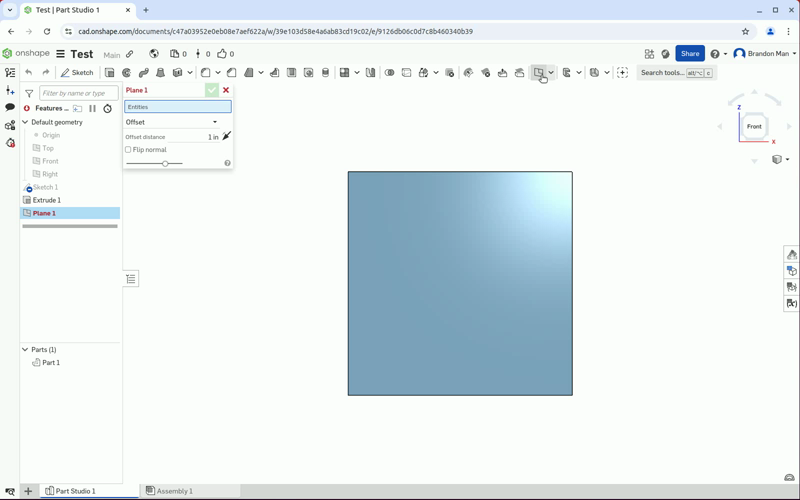
mouse_move(73, 163)
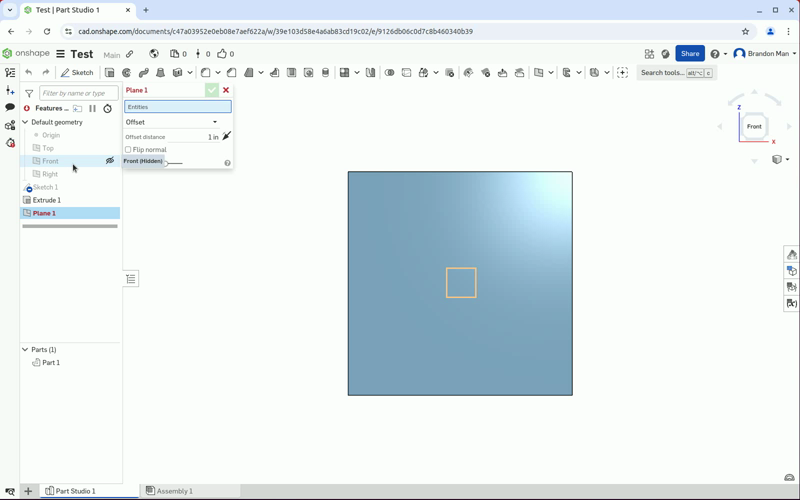
click(73, 163)
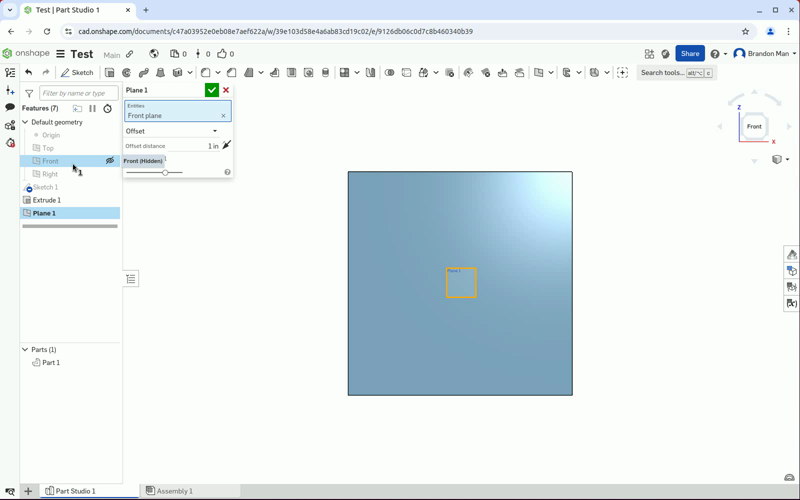
key(tab, 2)
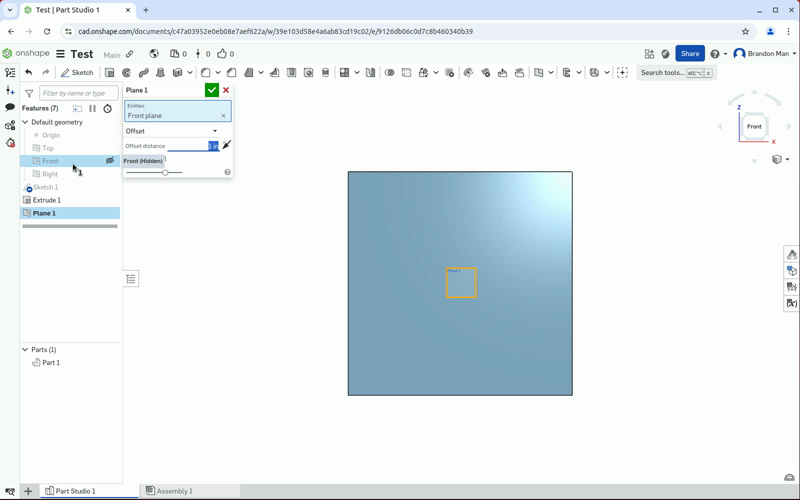
text(0.955)
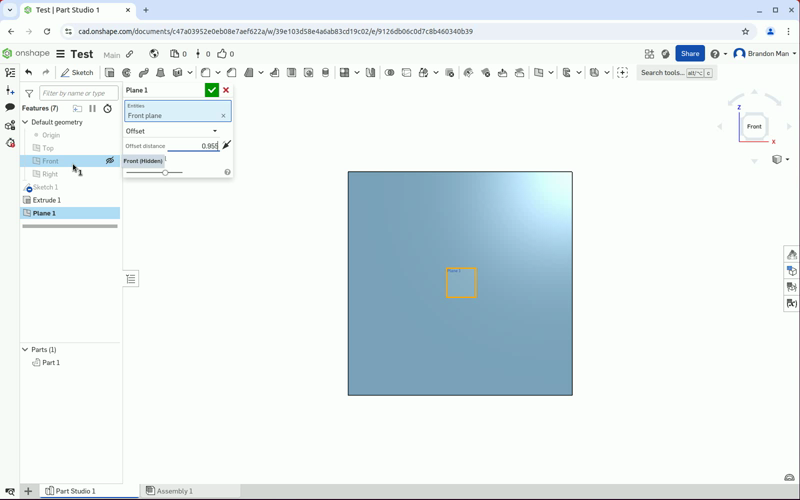
key(enter, 2)
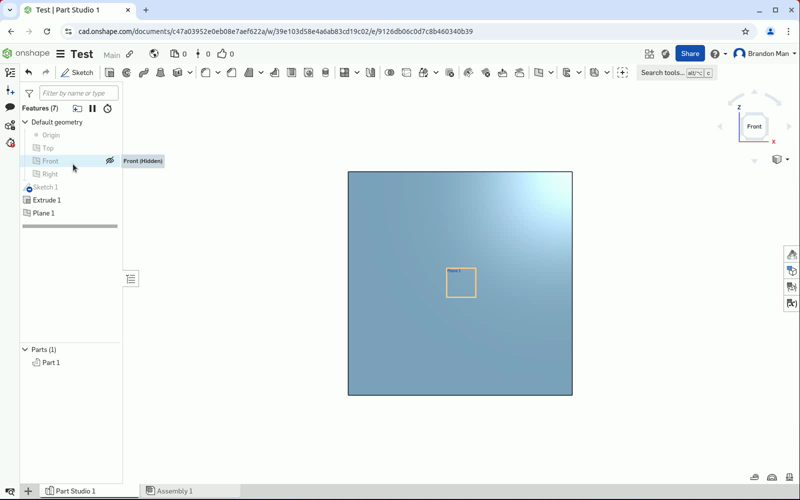
key(shift+s)
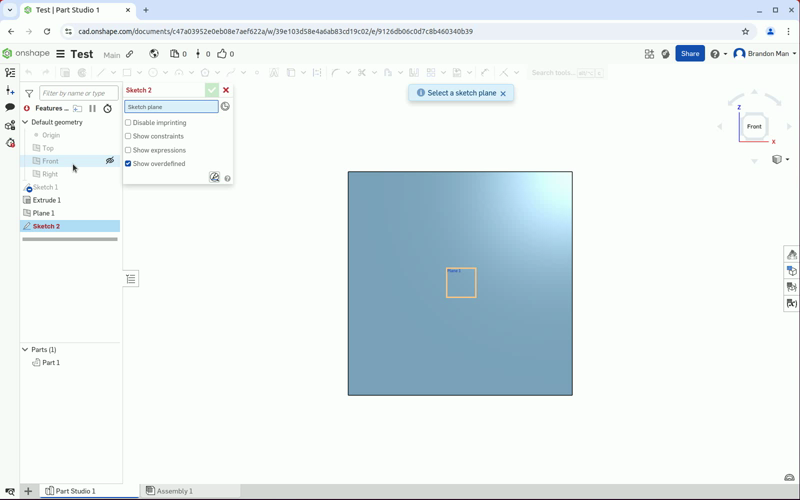
mouse_move(73, 215)
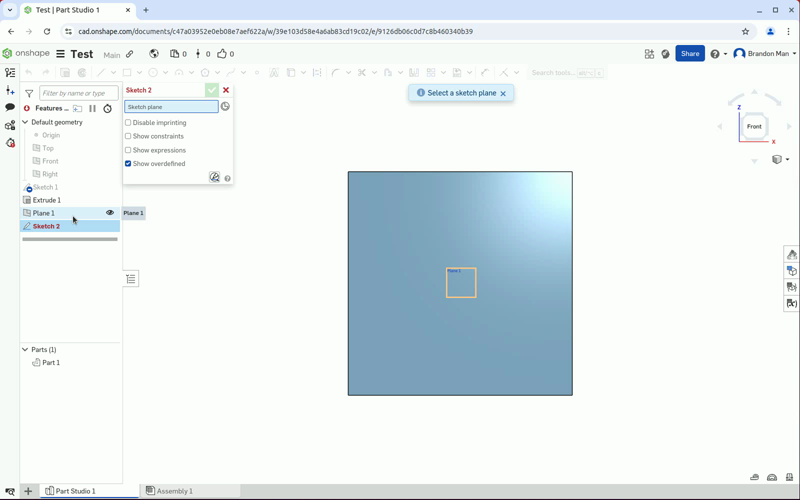
click(73, 215)
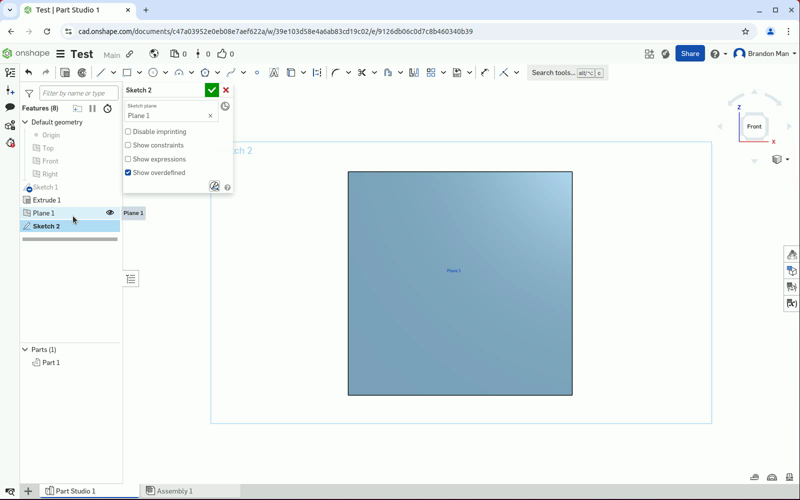
mouse_move(73, 352)
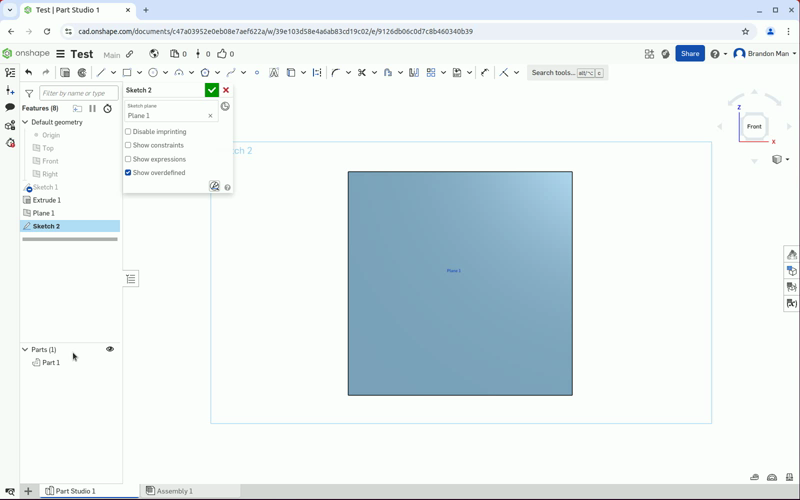
key(y)
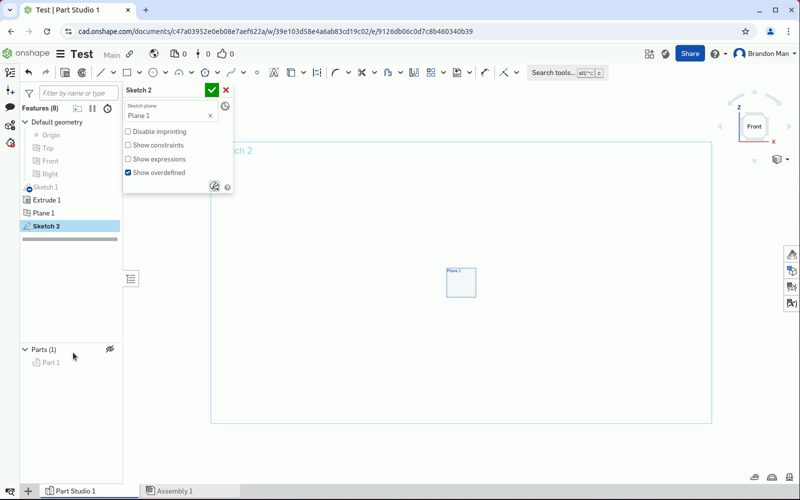
key(c)
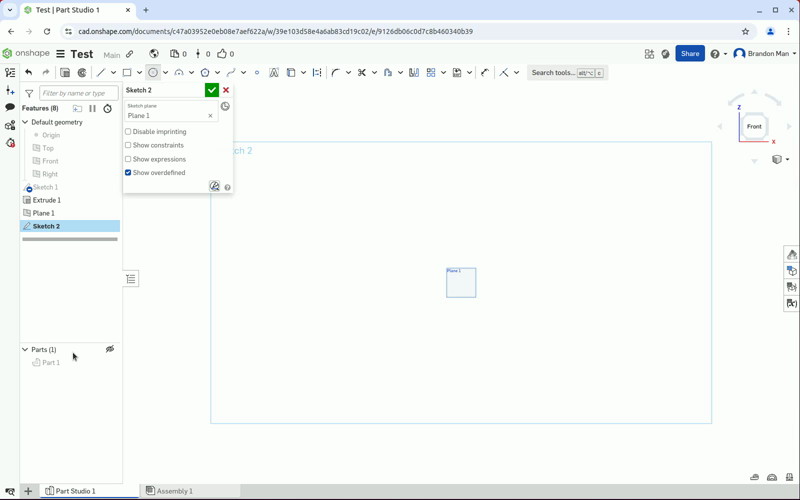
key_down(shift)
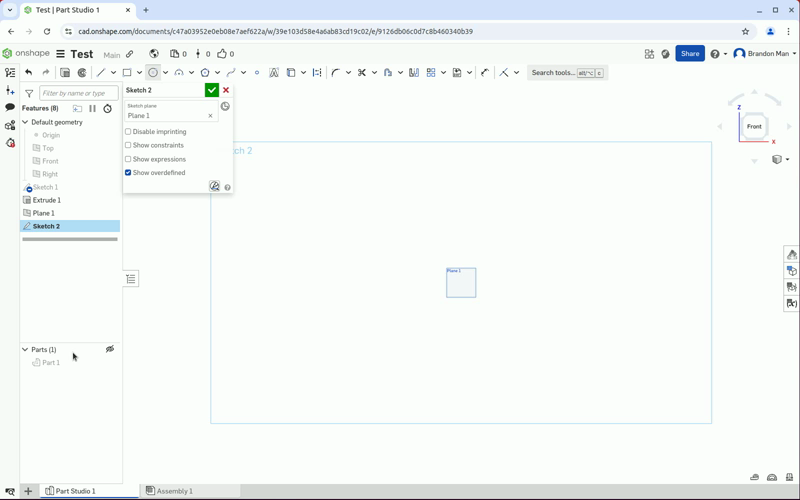
mouse_move(461, 282)
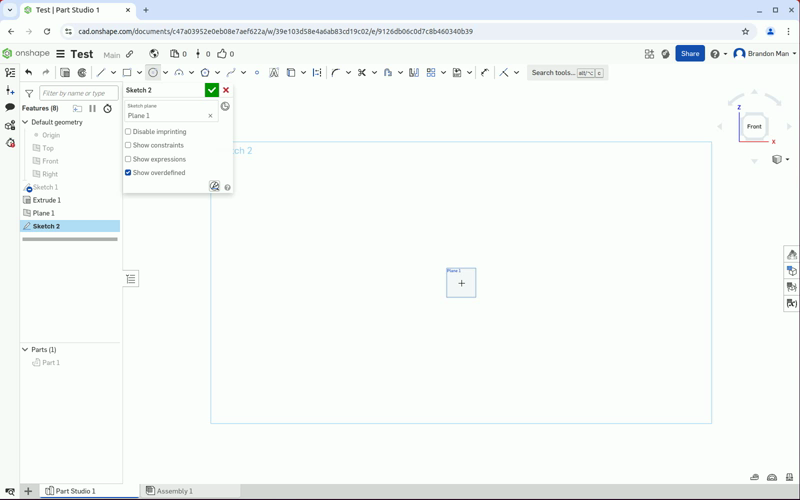
click(461, 282)
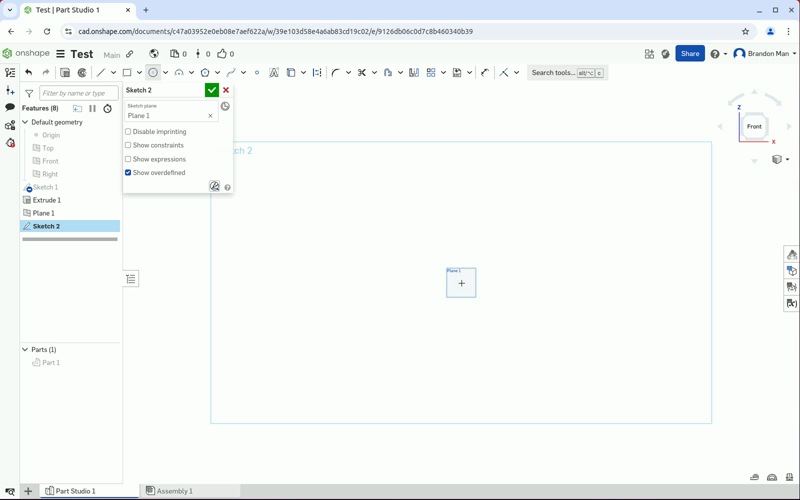
key_up(shift)
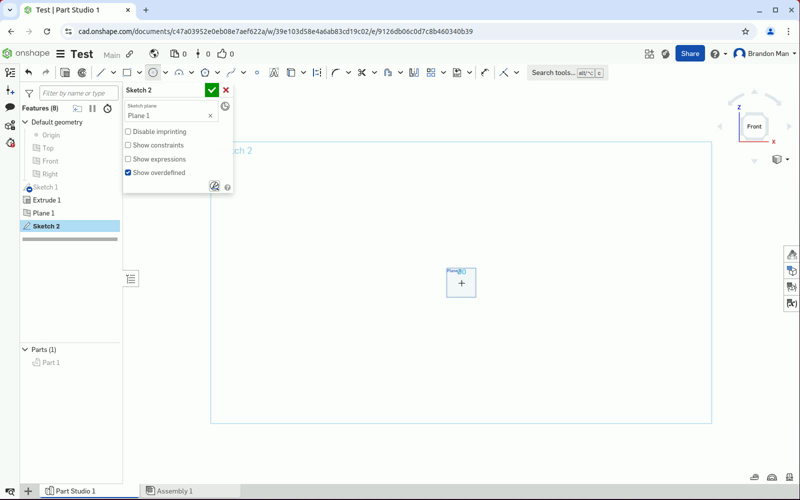
mouse_move(470, 282)
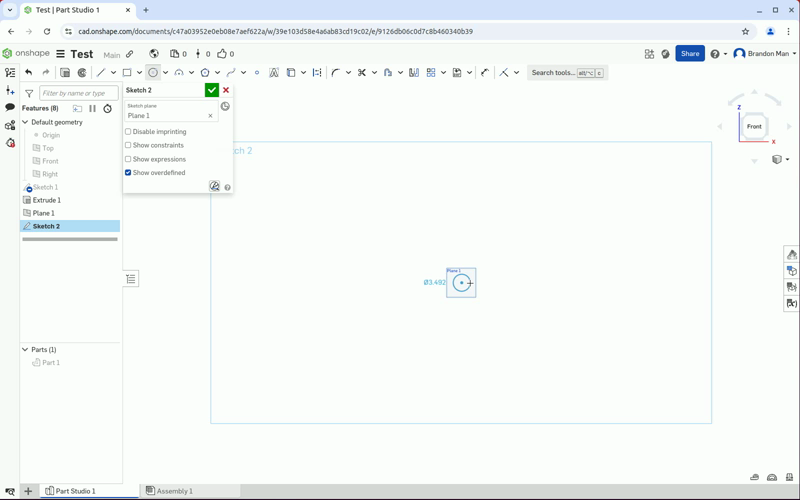
click(470, 282)
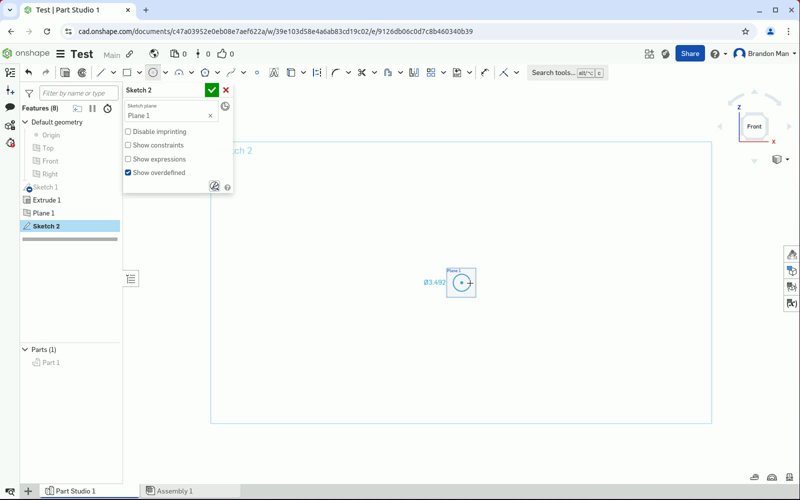
key(esc)
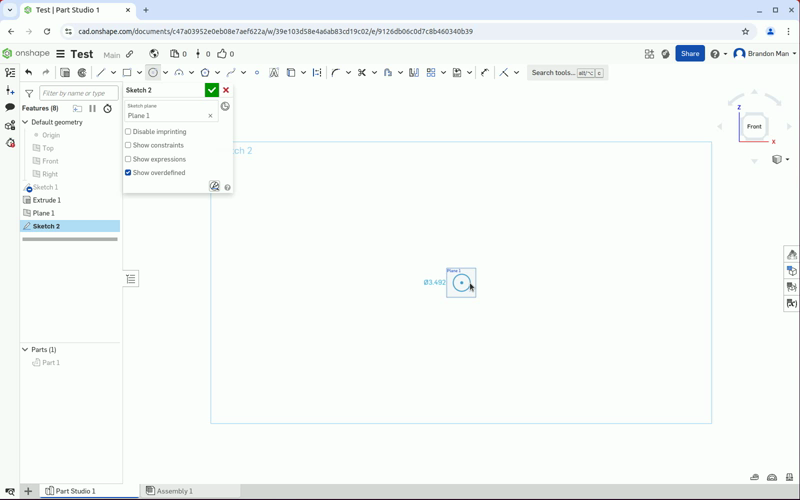
mouse_move(465, 283)
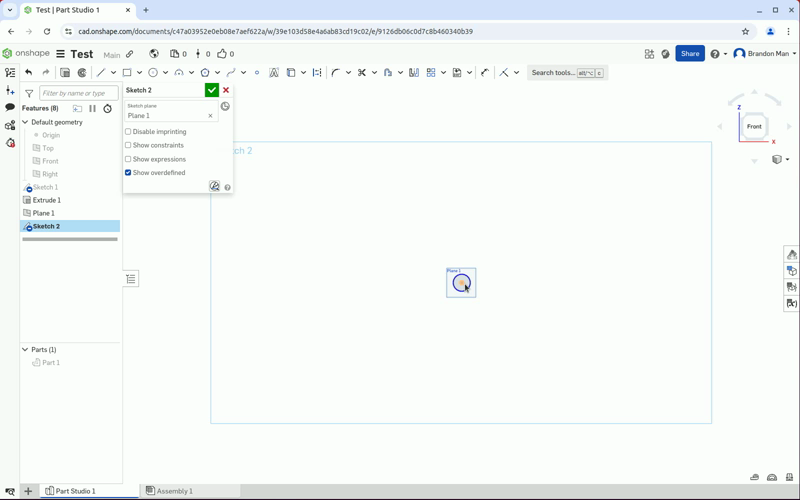
scroll(6)
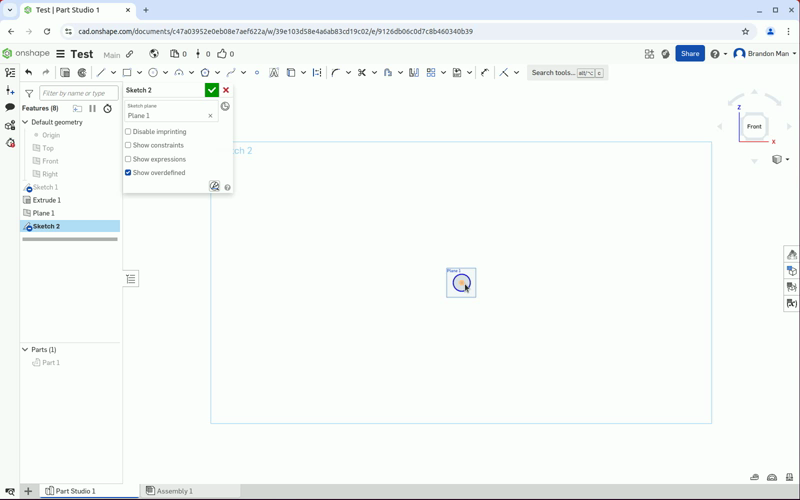
scroll(6)
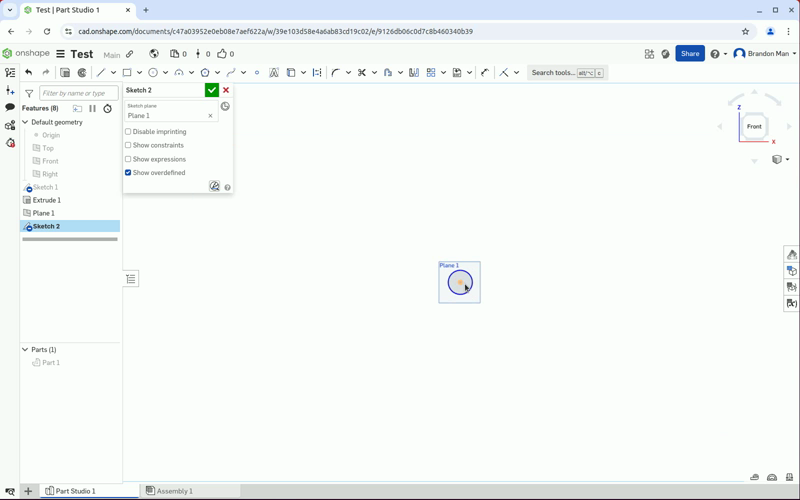
scroll(6)
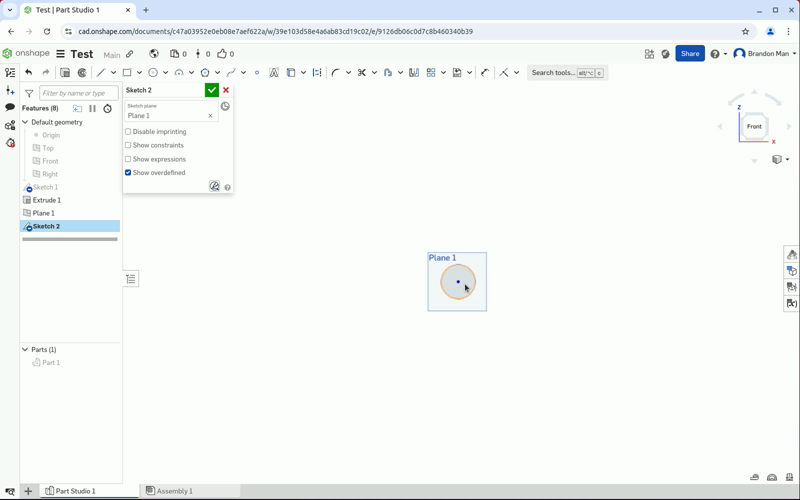
scroll(6)
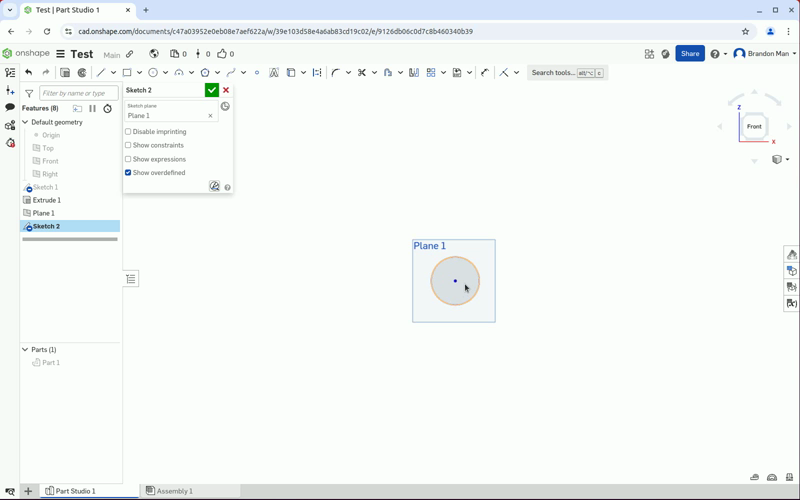
scroll(6)
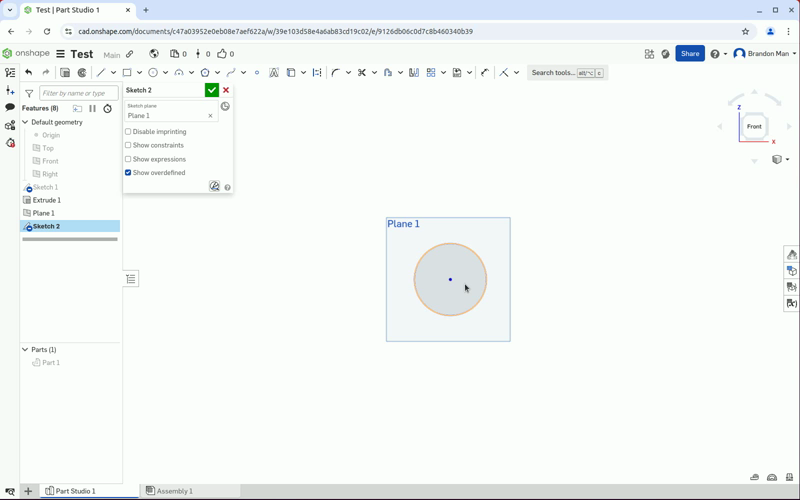
scroll(6)
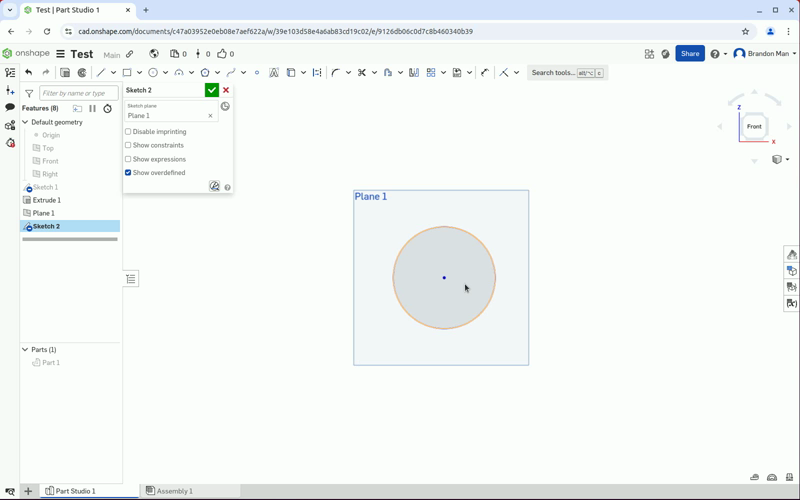
scroll(6)
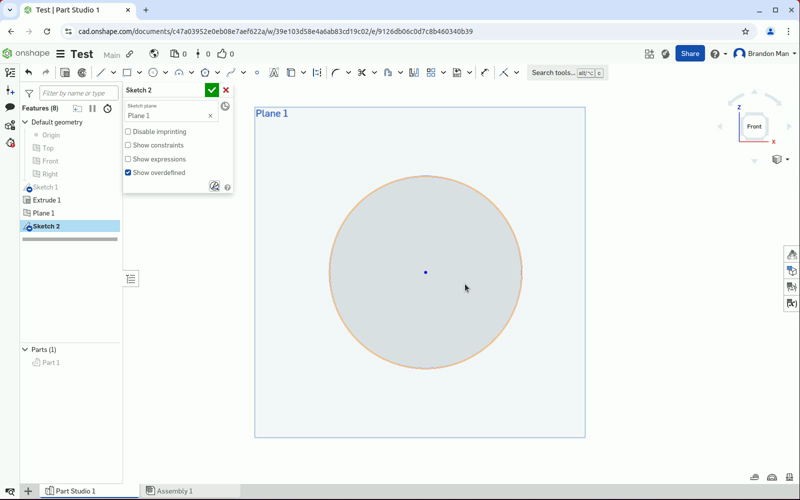
click(465, 283)
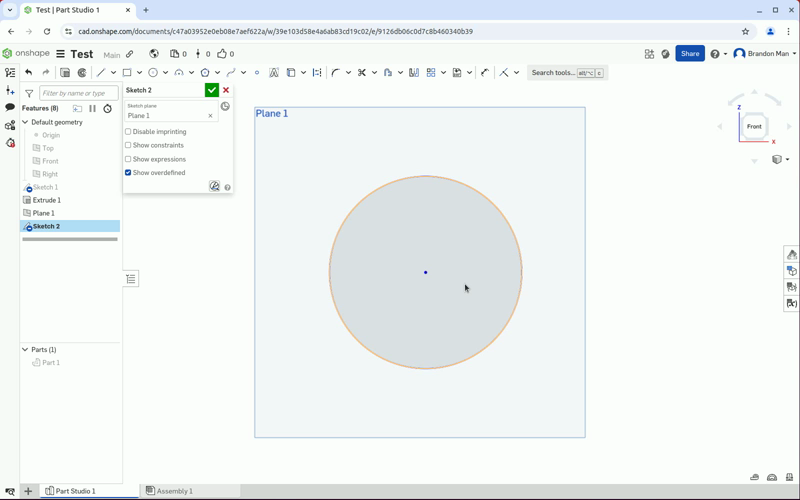
scroll(-6)
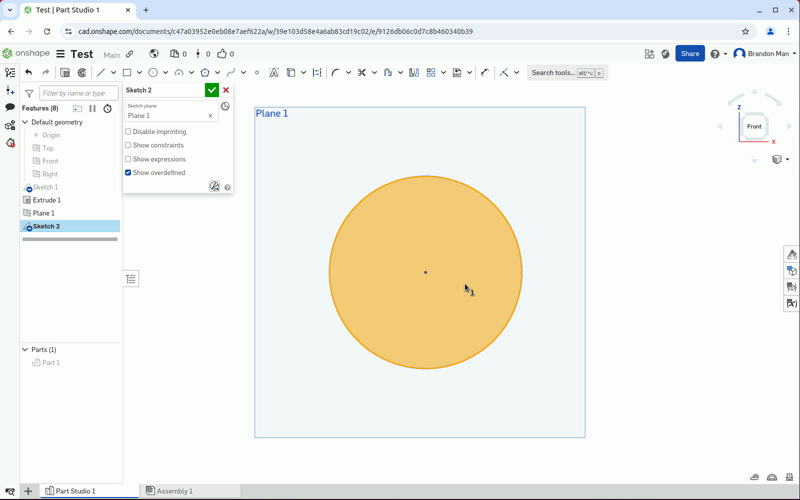
scroll(-6)
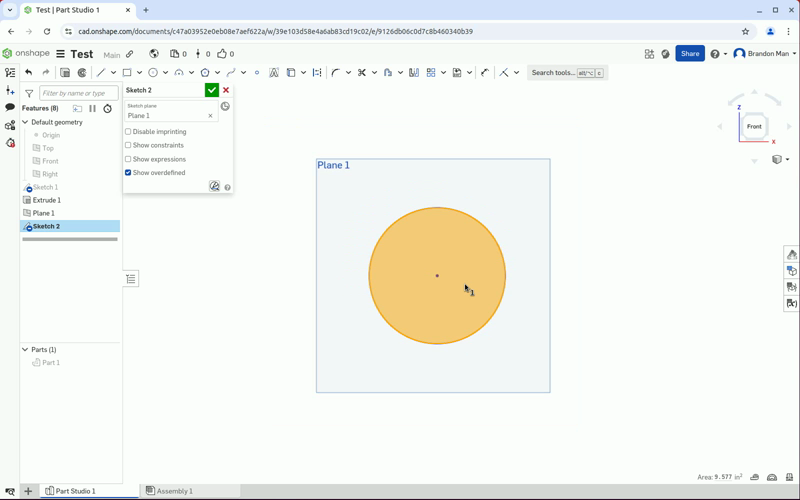
scroll(-6)
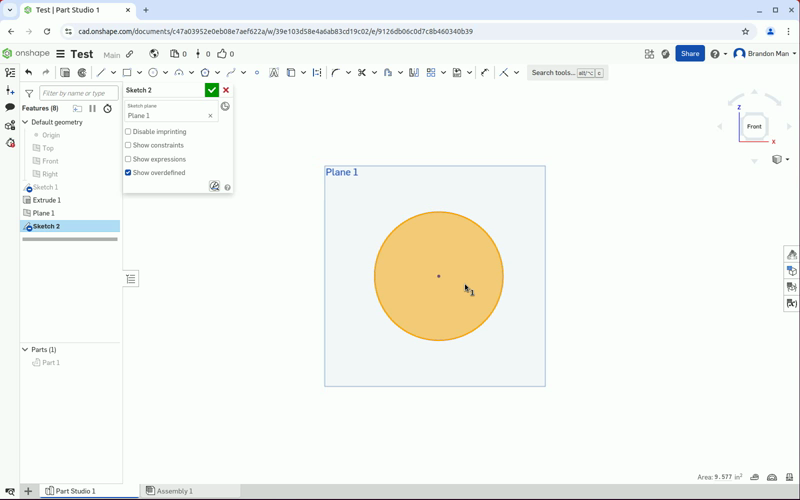
scroll(-6)
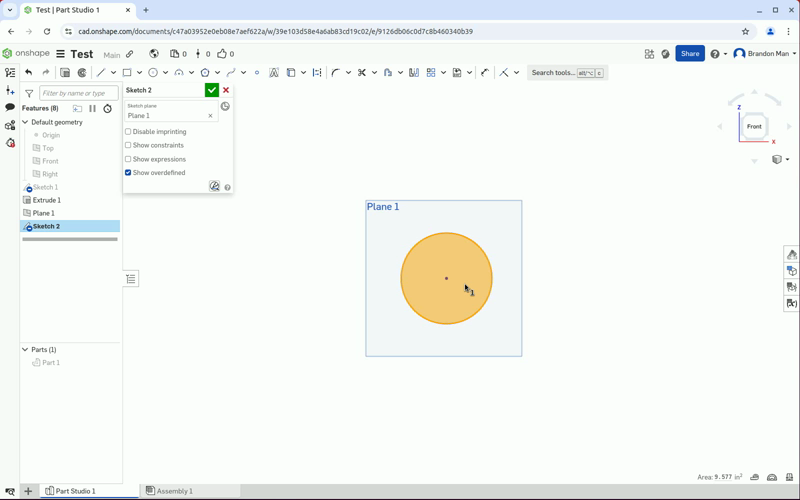
scroll(-6)
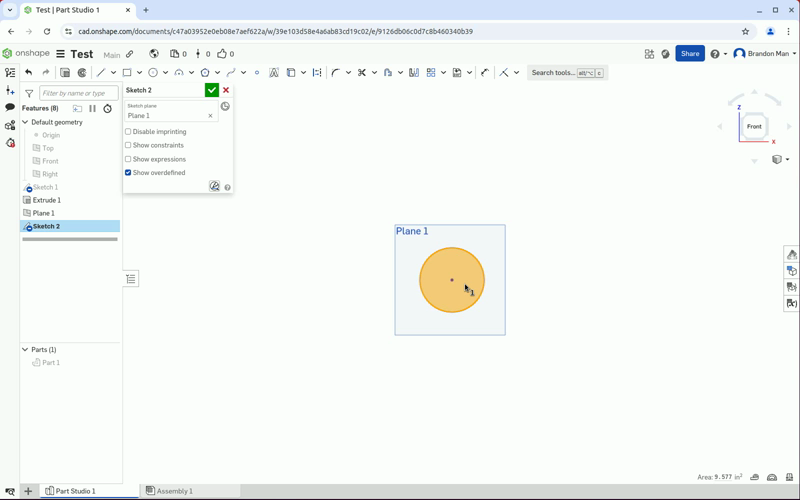
scroll(-6)
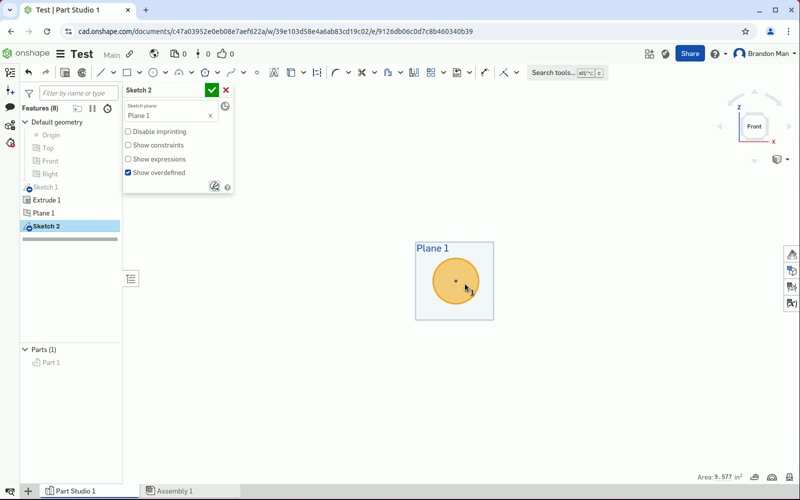
scroll(-6)
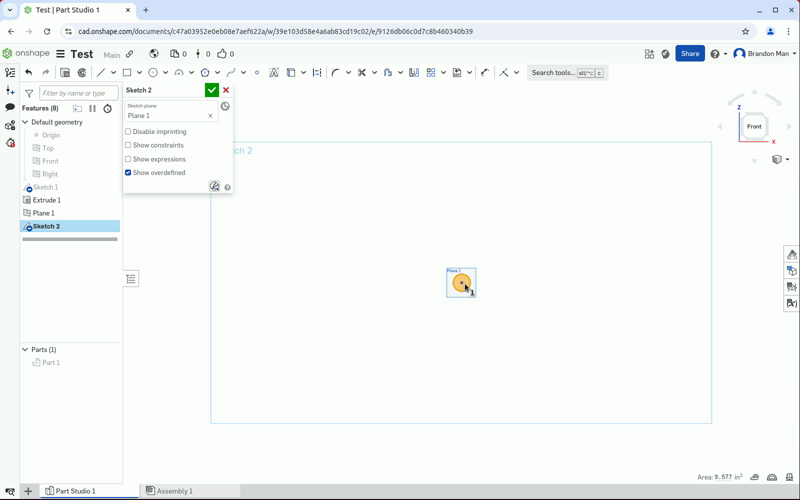
mouse_move(73, 352)
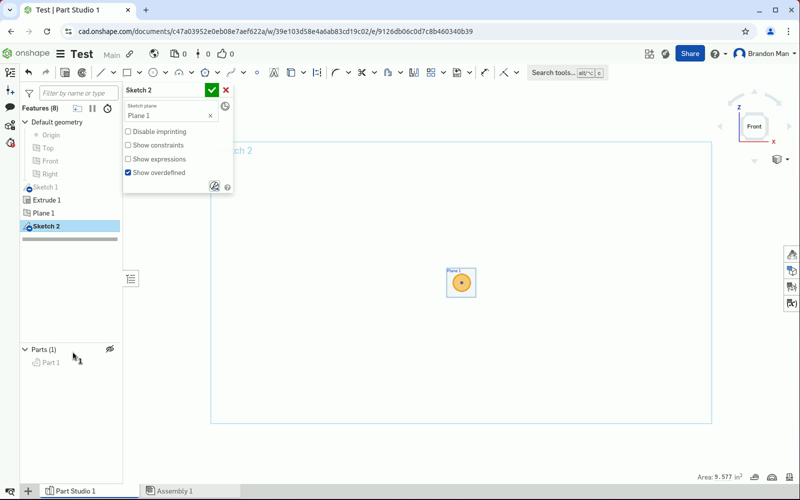
key(shift+y)
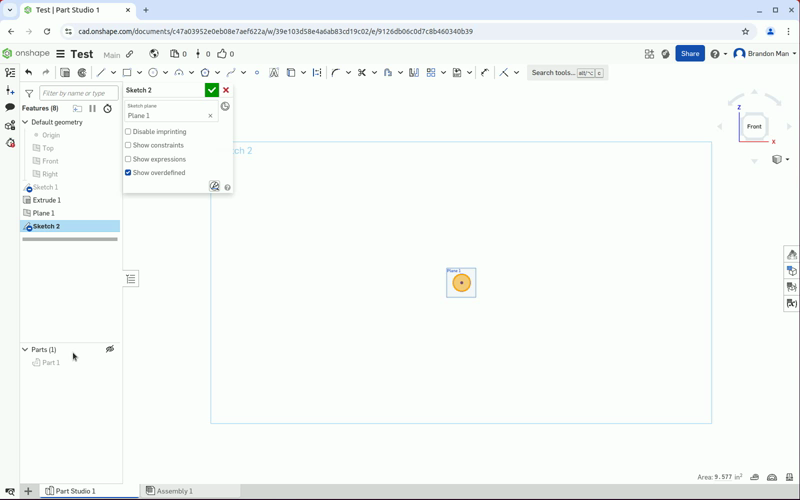
key(shift+e)
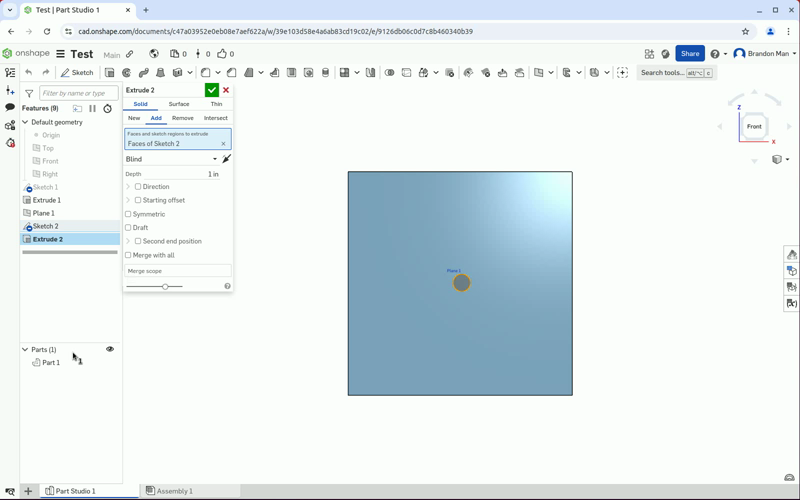
mouse_move(143, 106)
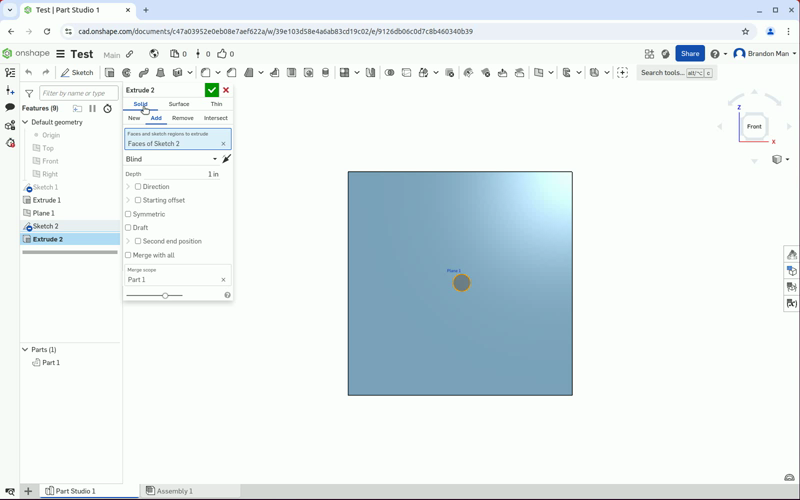
click(143, 106)
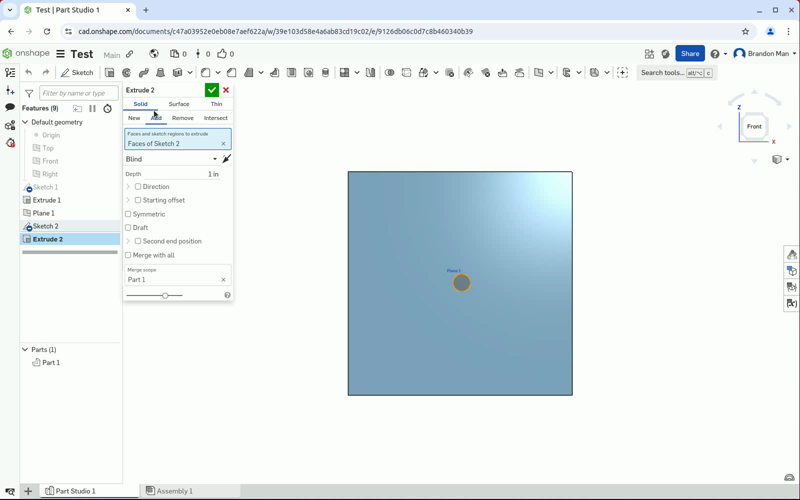
mouse_move(186, 120)
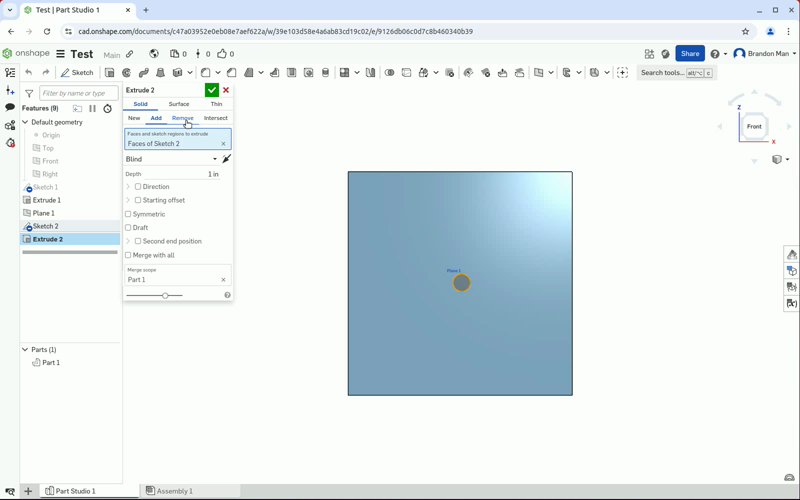
click(186, 120)
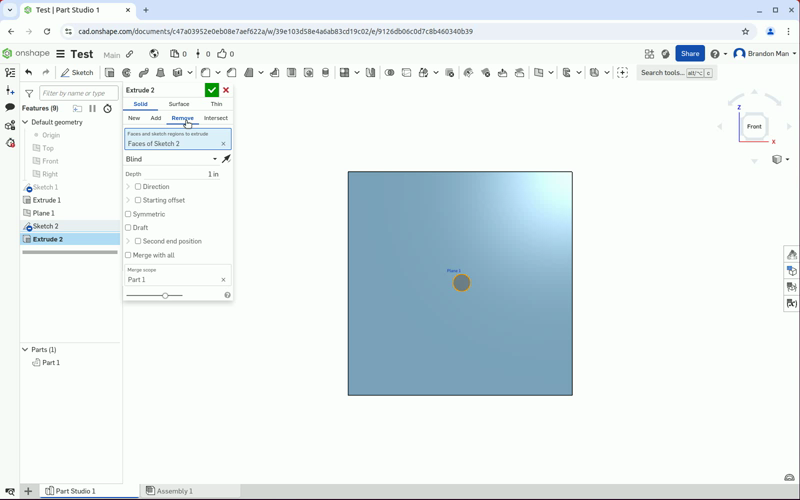
key(tab, 4)
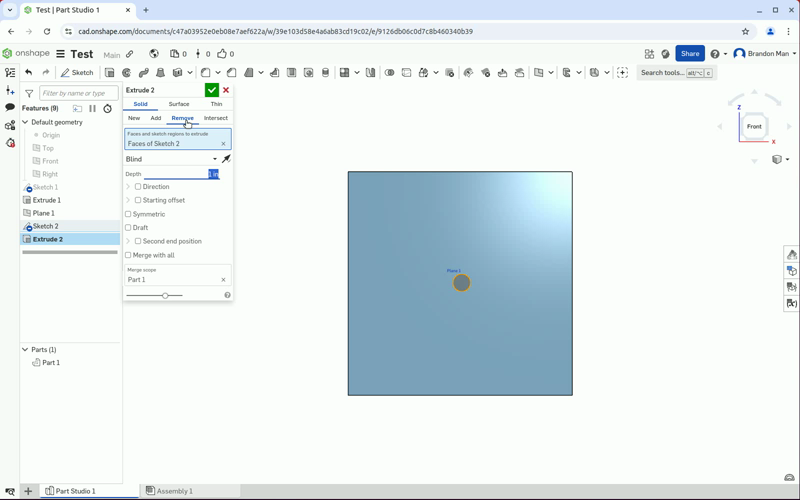
text(15.405)
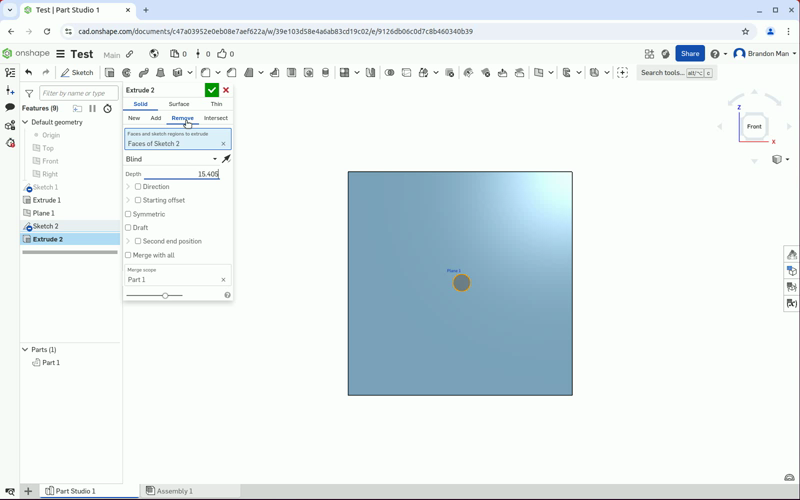
key(tab, 6)
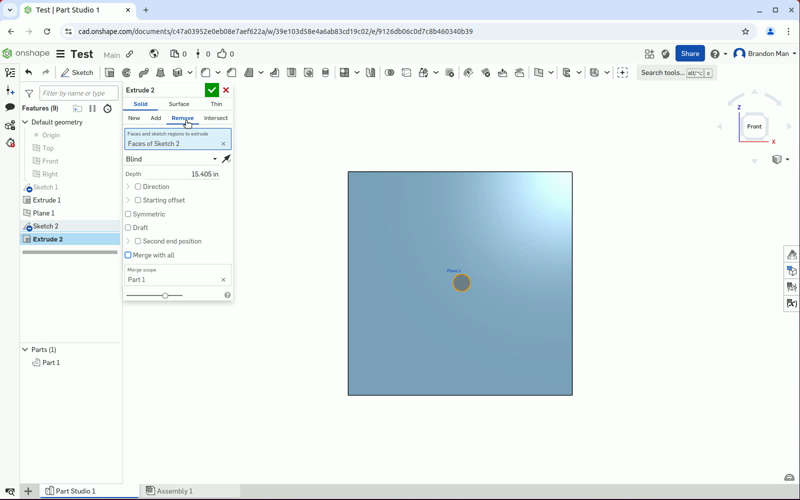
key(space)
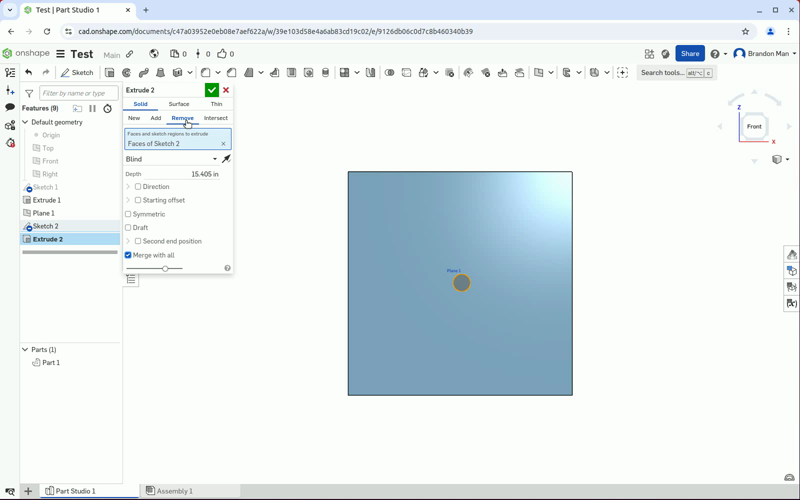
key(enter)
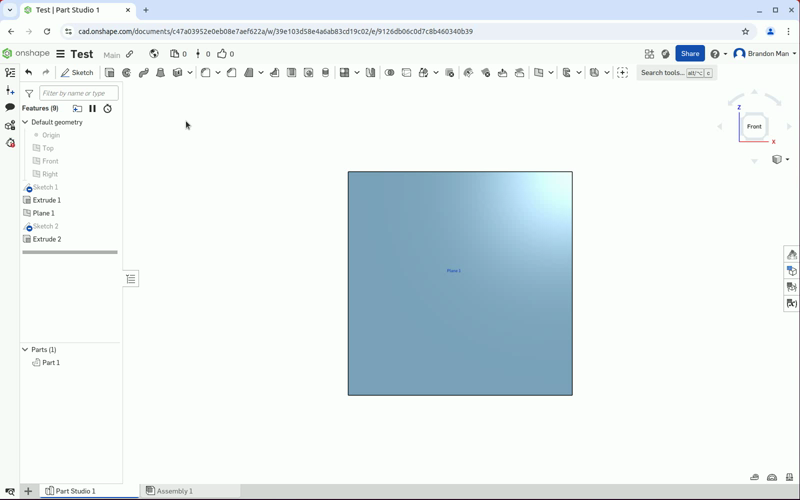
key(shift+h)
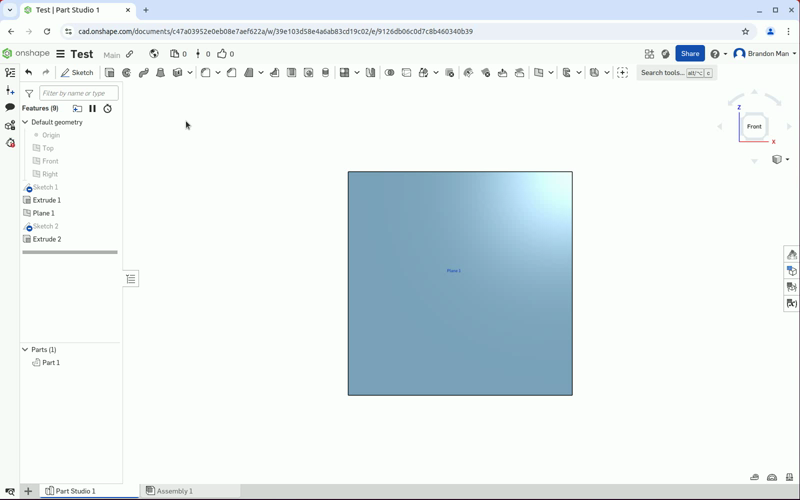
key(shift+h)
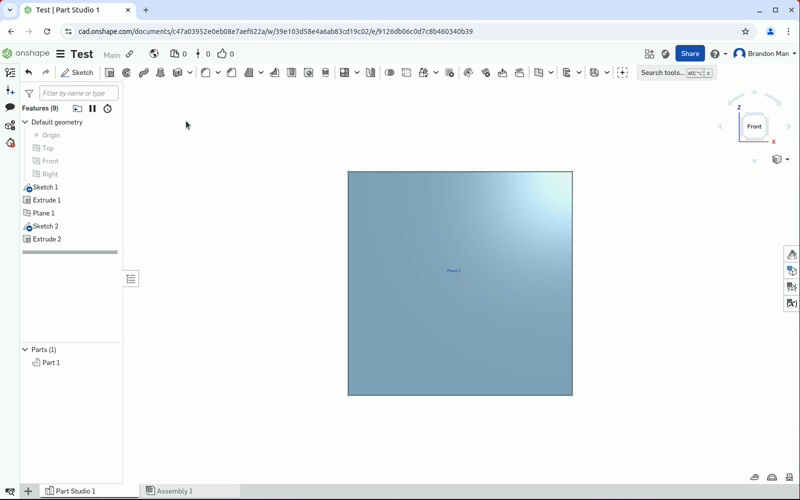
key(shift+7)
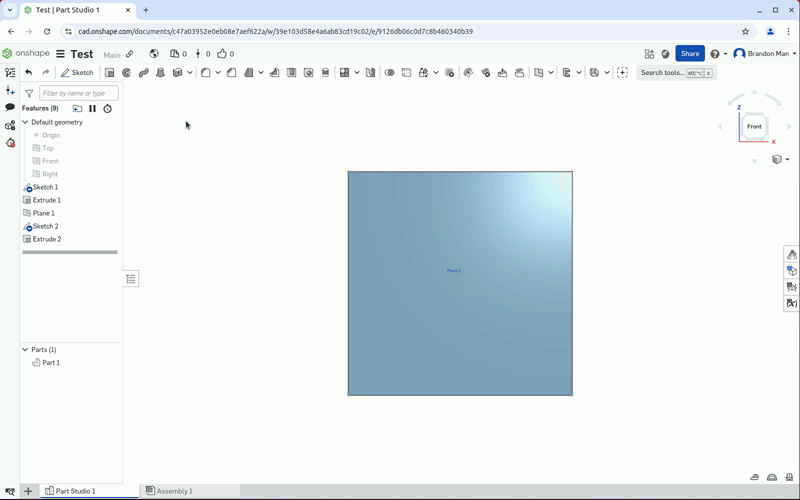
key(left, 2)
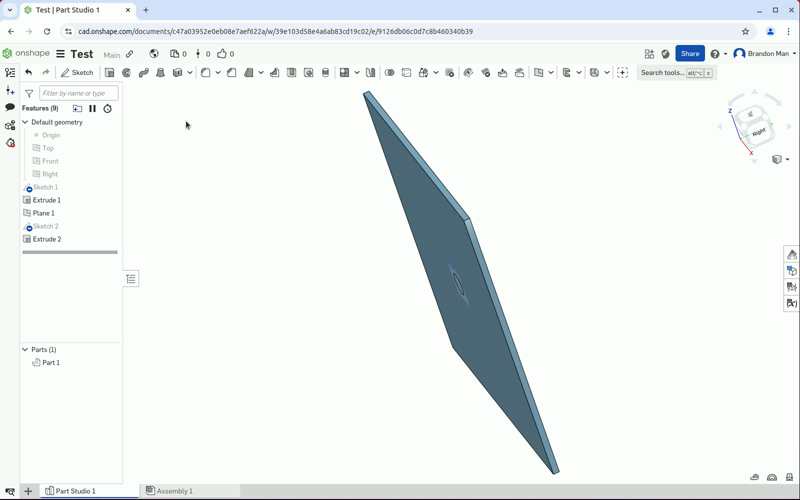
key(down, 2)
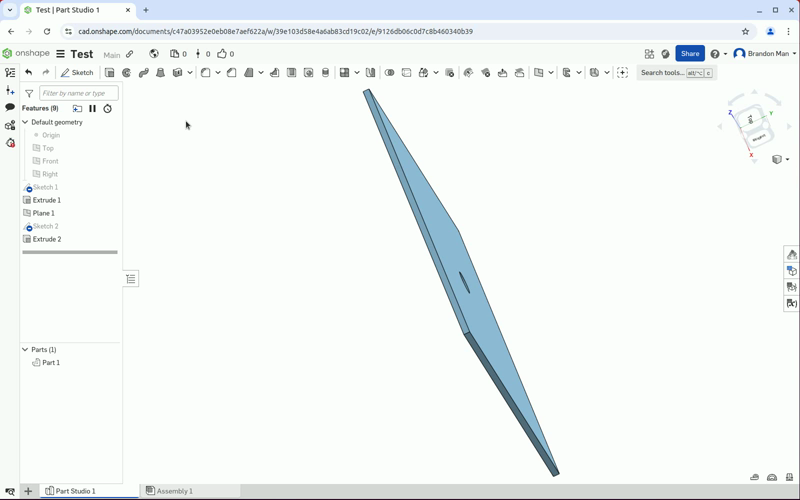
key(up, 2)
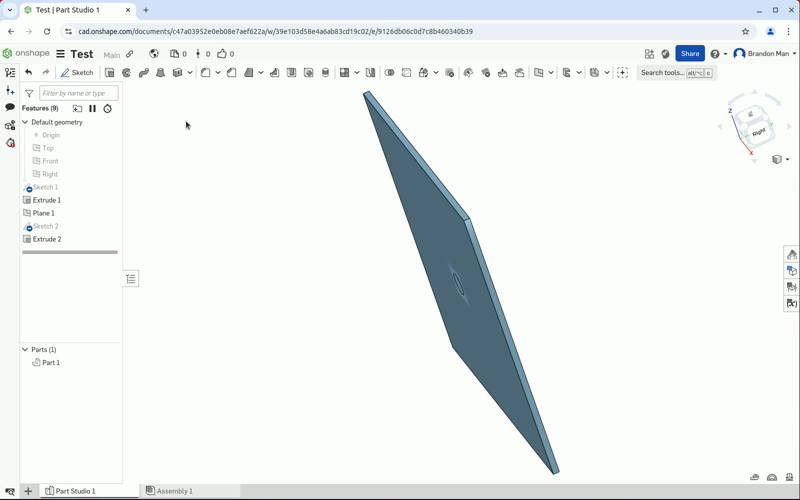
key(right, 2)
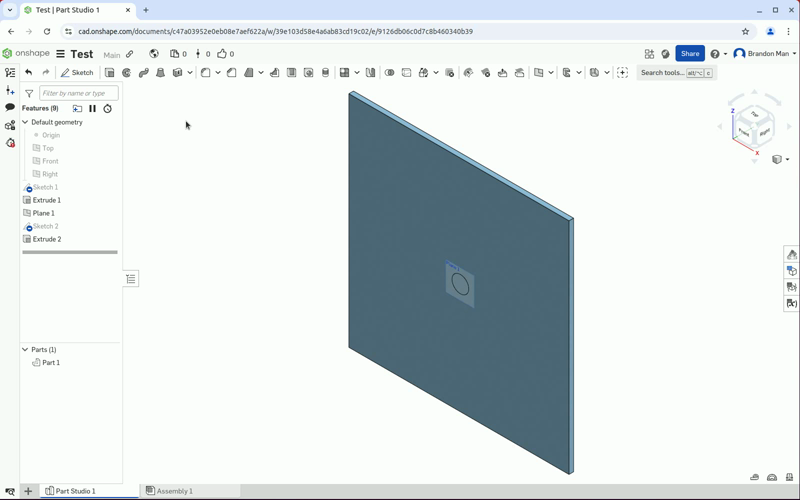
mouse_move(73, 189)
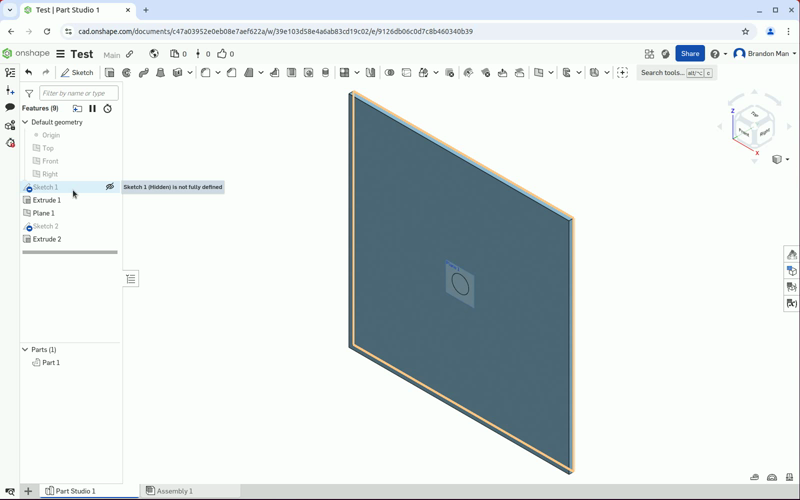
click(73, 189)